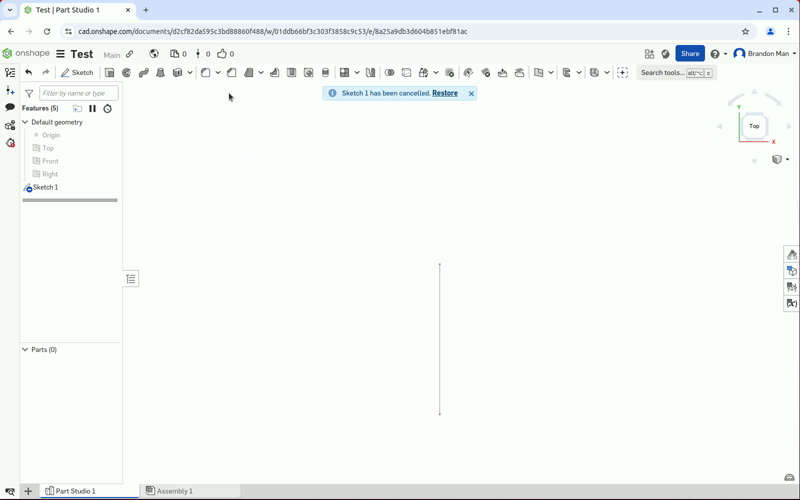
key(shift+h)
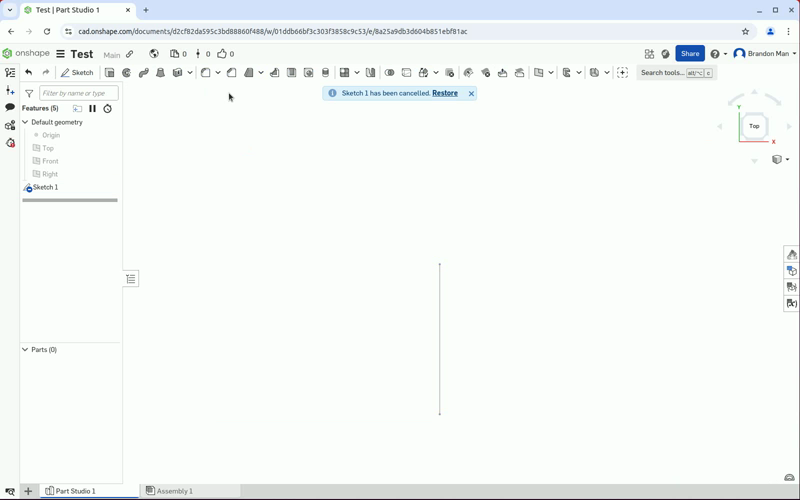
key(shift+s)
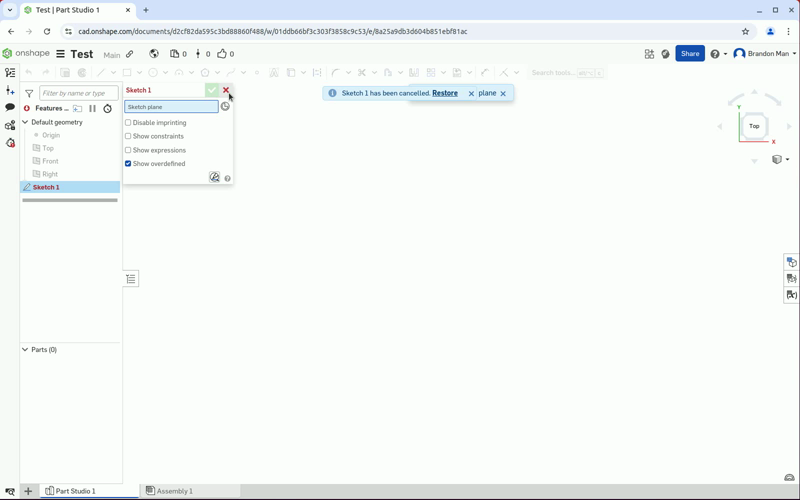
mouse_move(73, 150)
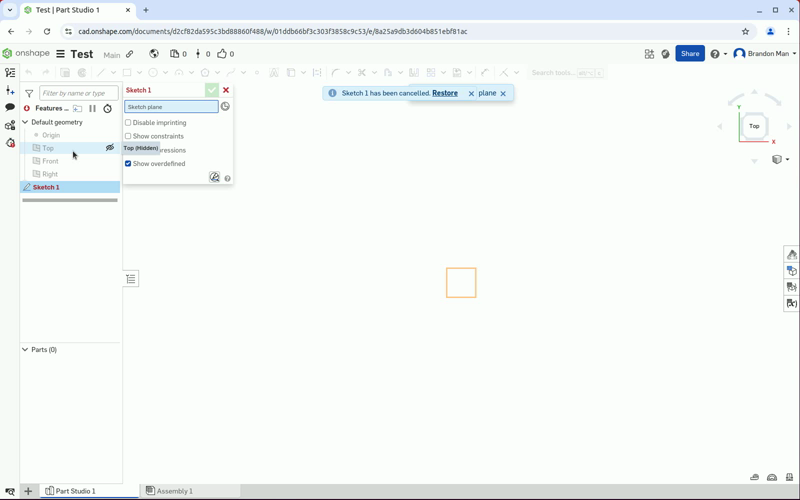
click(73, 150)
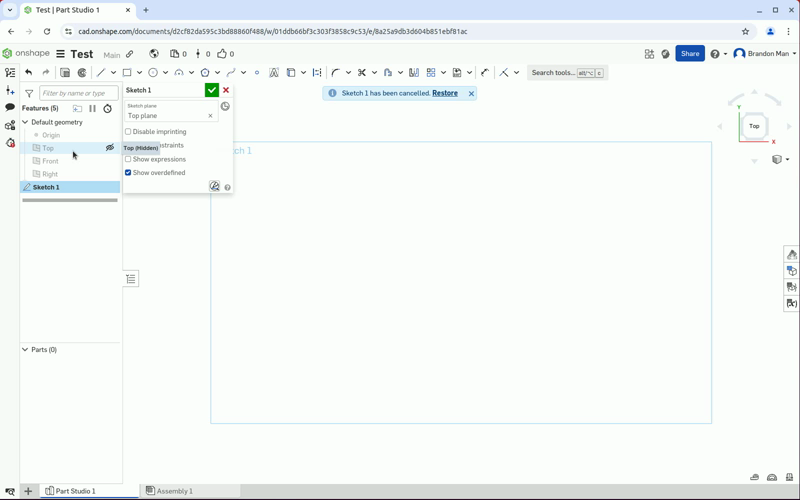
mouse_move(73, 352)
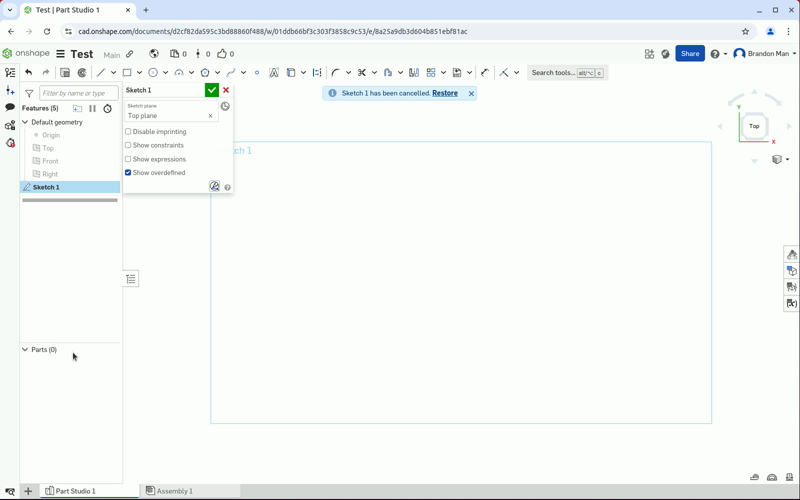
key(y)
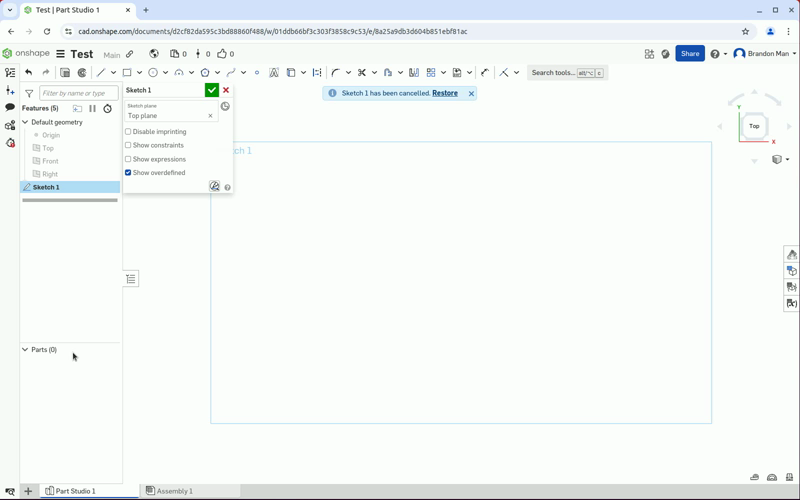
key(c)
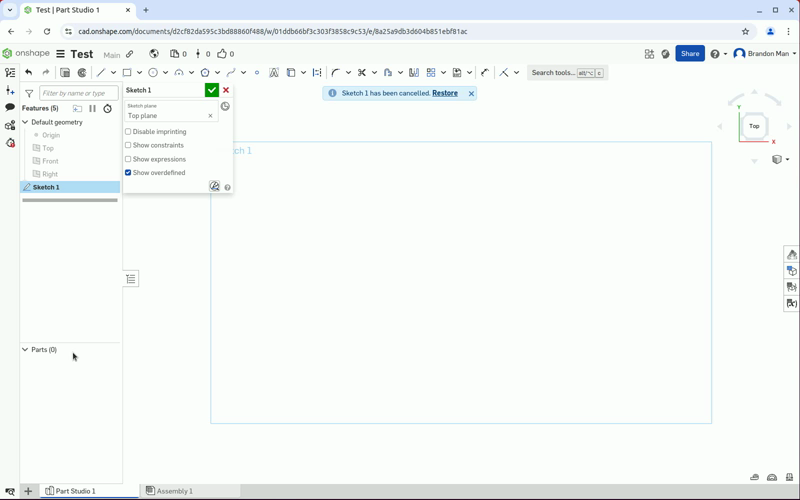
key_down(shift)
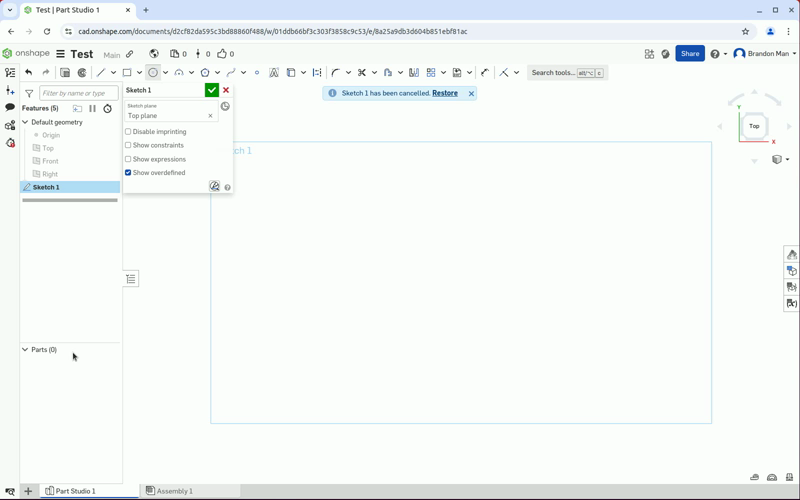
mouse_move(461, 282)
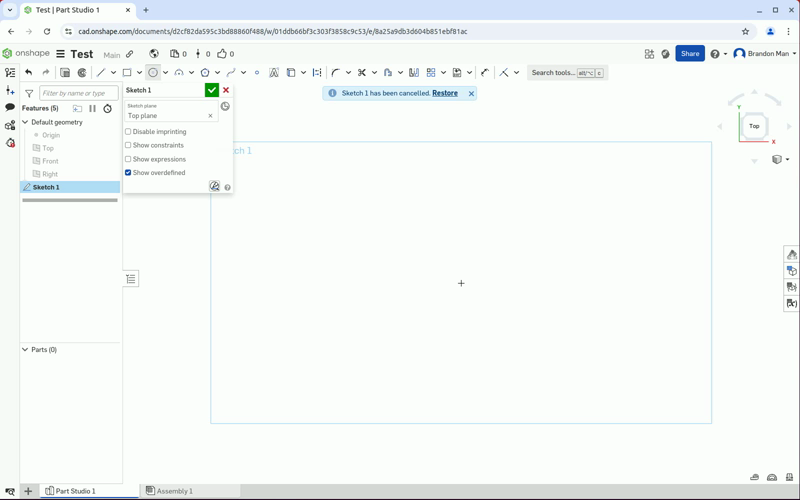
click(461, 282)
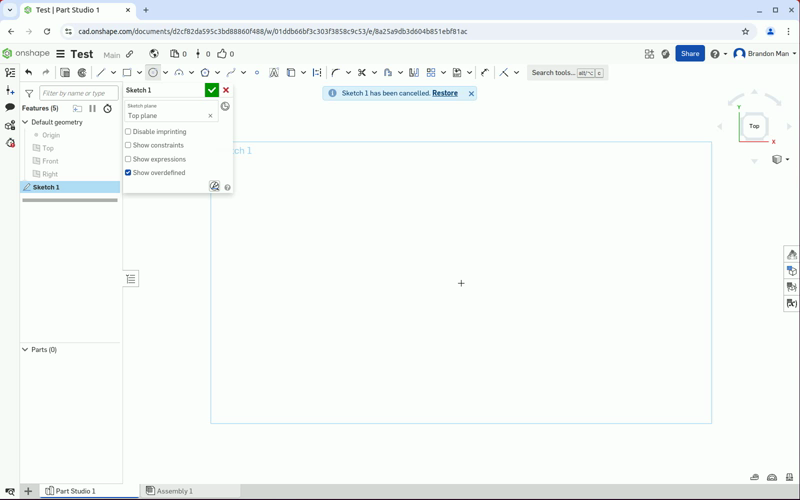
key_up(shift)
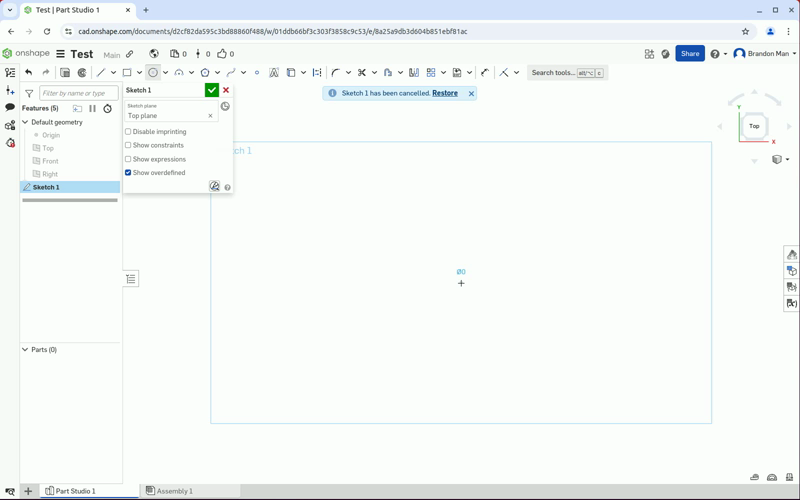
mouse_move(492, 282)
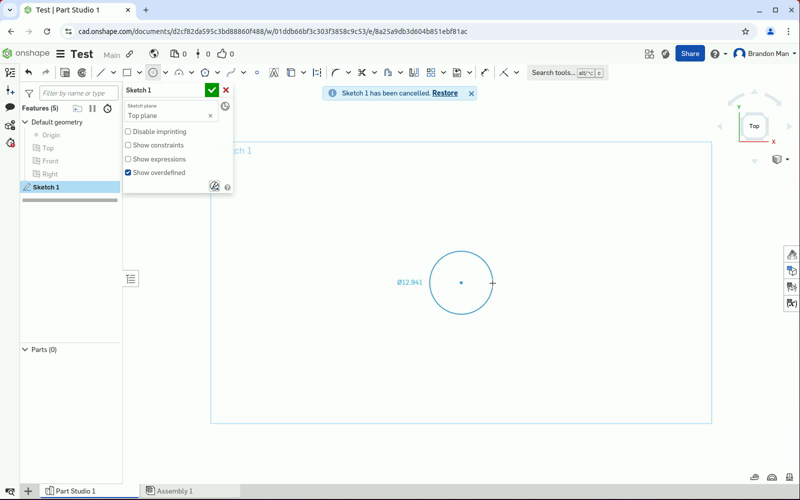
click(492, 282)
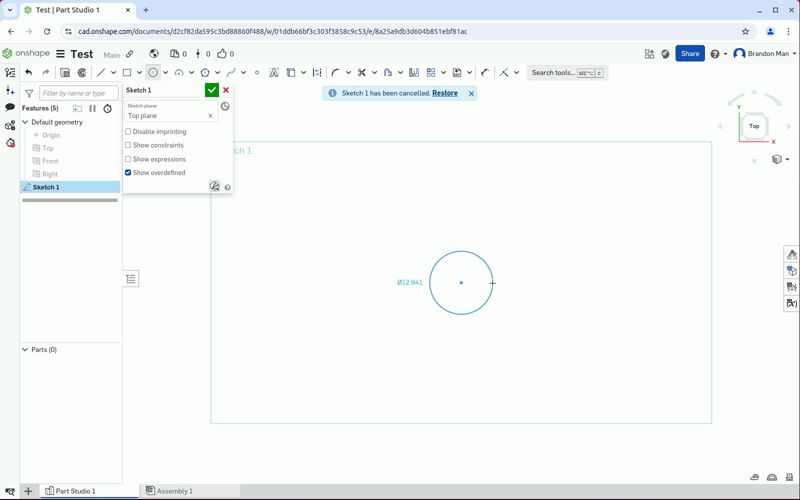
key(esc)
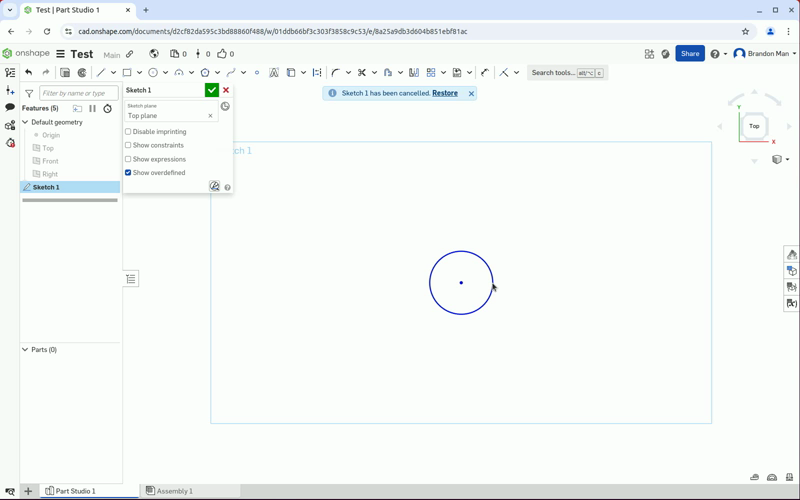
mouse_move(447, 281)
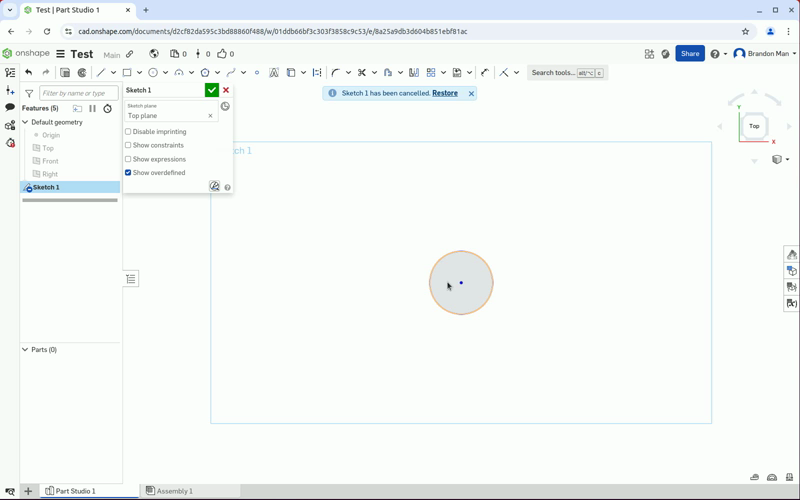
click(447, 281)
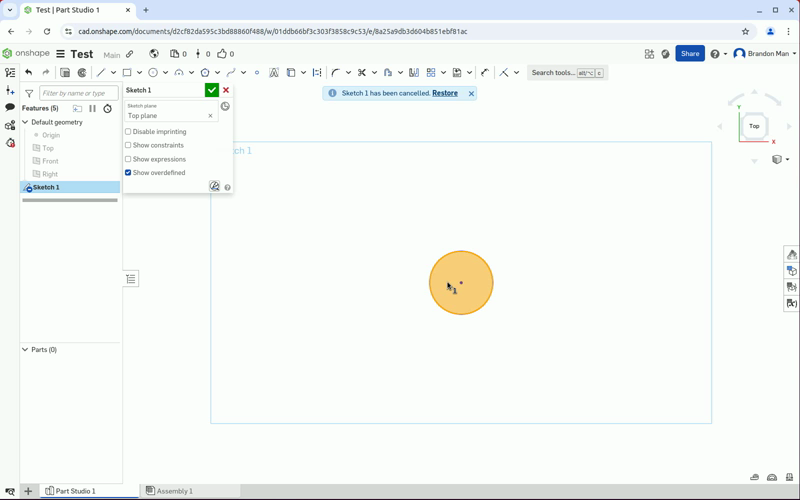
mouse_move(73, 352)
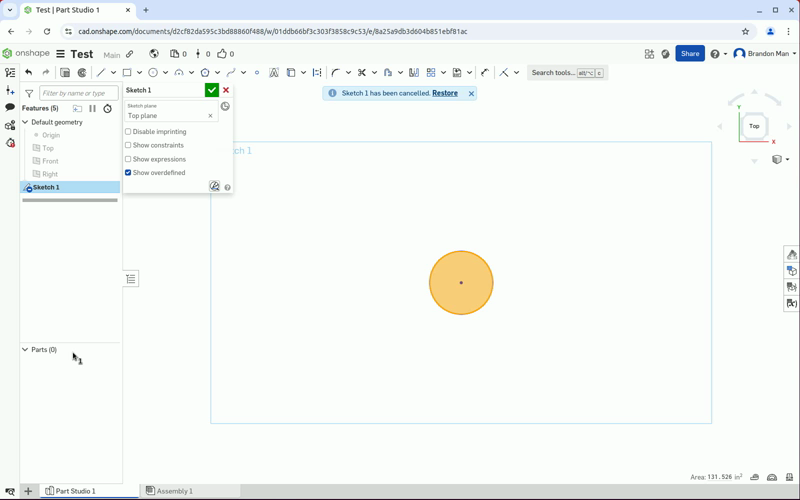
key(shift+y)
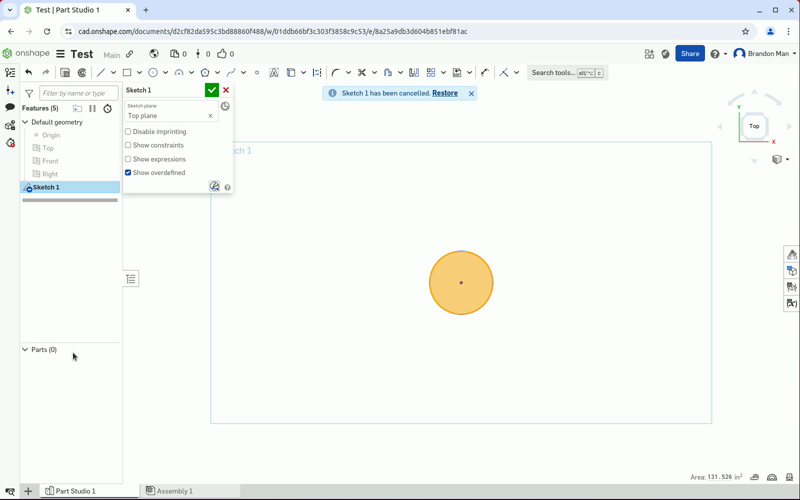
key(shift+e)
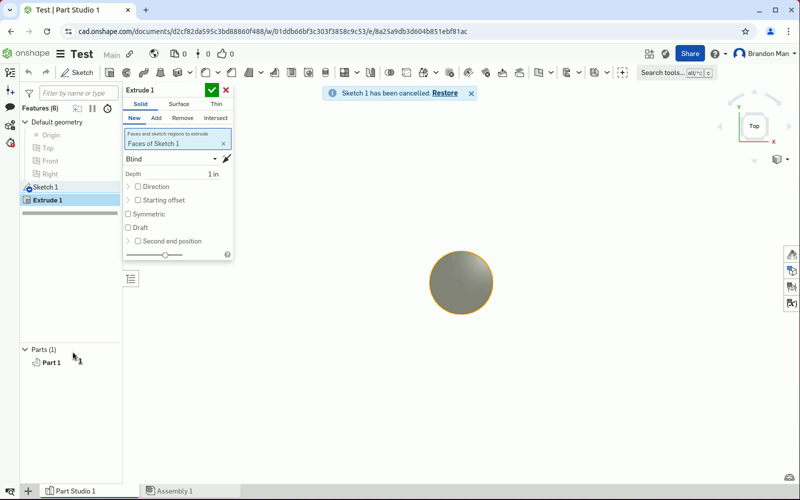
mouse_move(143, 106)
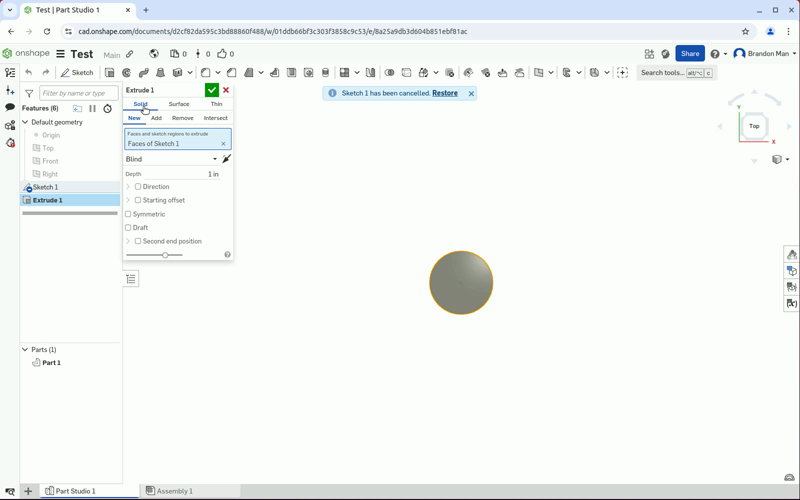
click(143, 106)
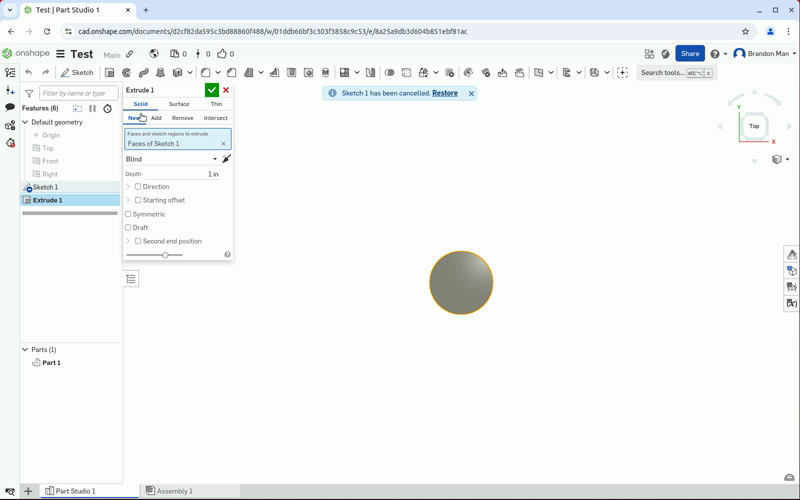
mouse_move(137, 120)
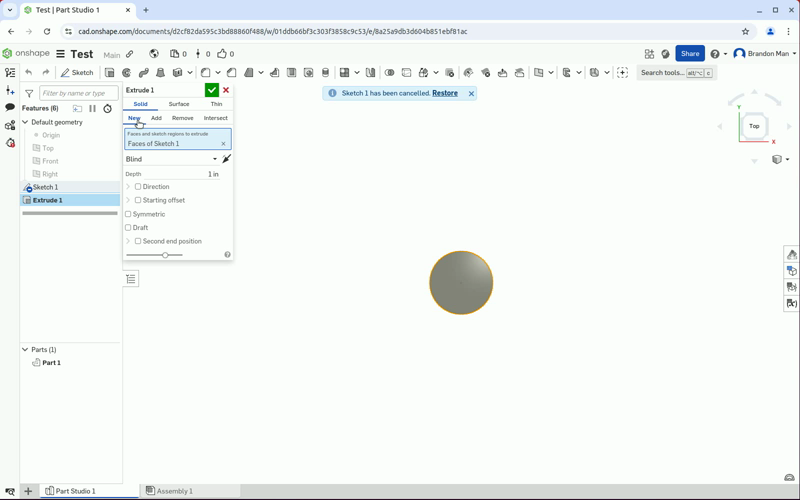
click(137, 120)
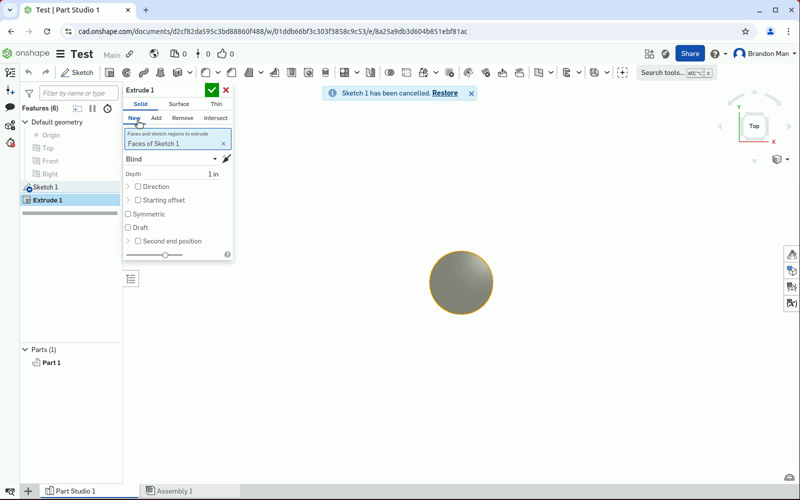
key(tab, 4)
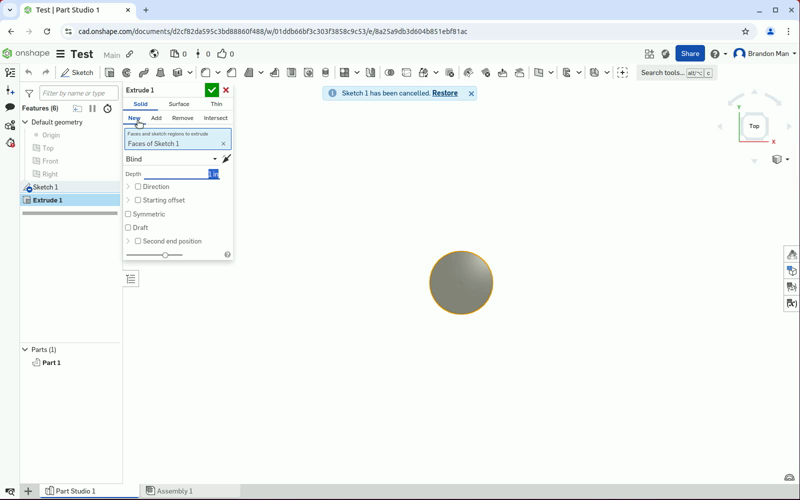
text(2.407)
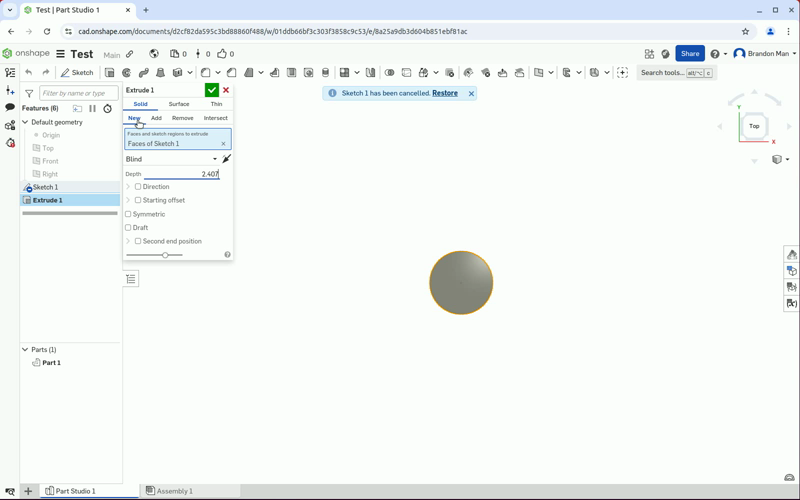
key(enter)
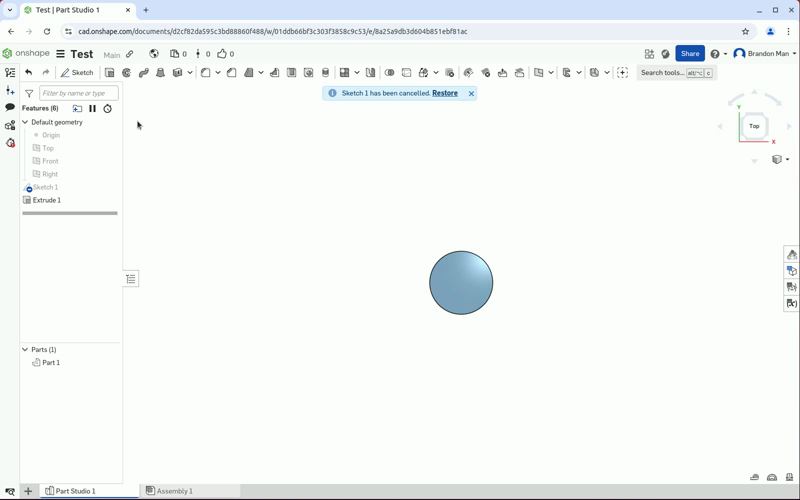
key(shift+h)
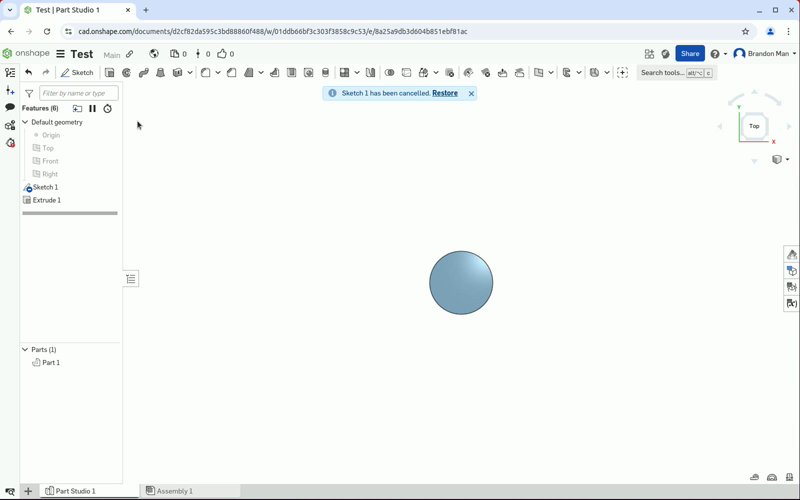
key(shift+h)
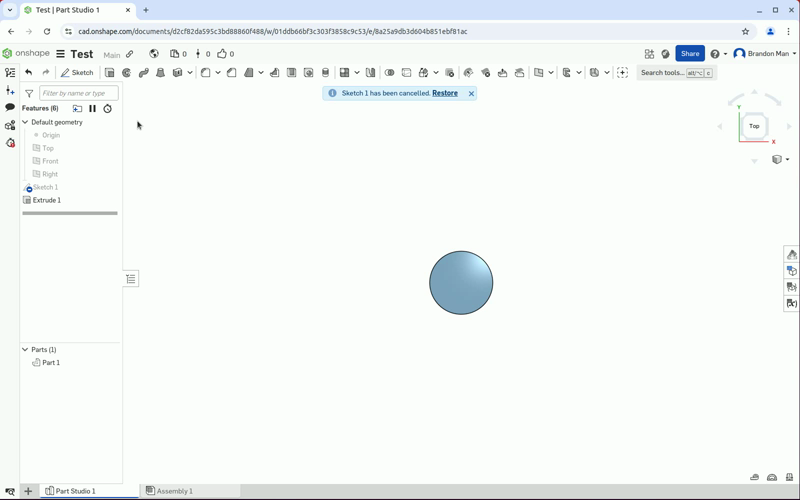
mouse_move(73, 189)
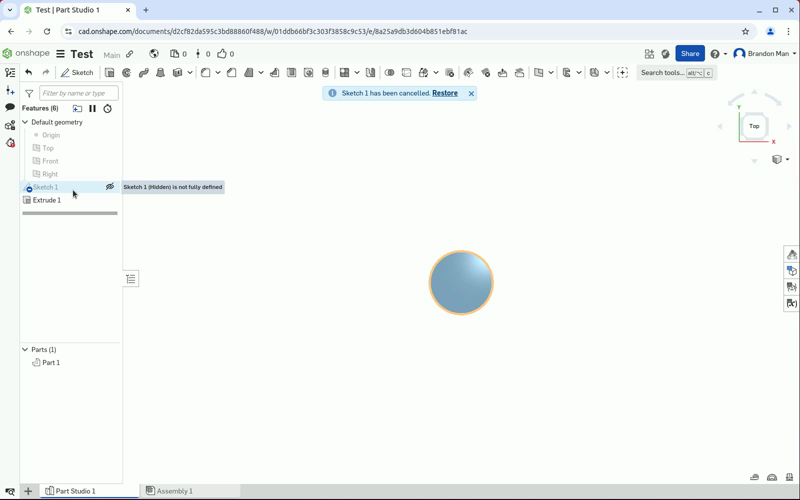
click(73, 189)
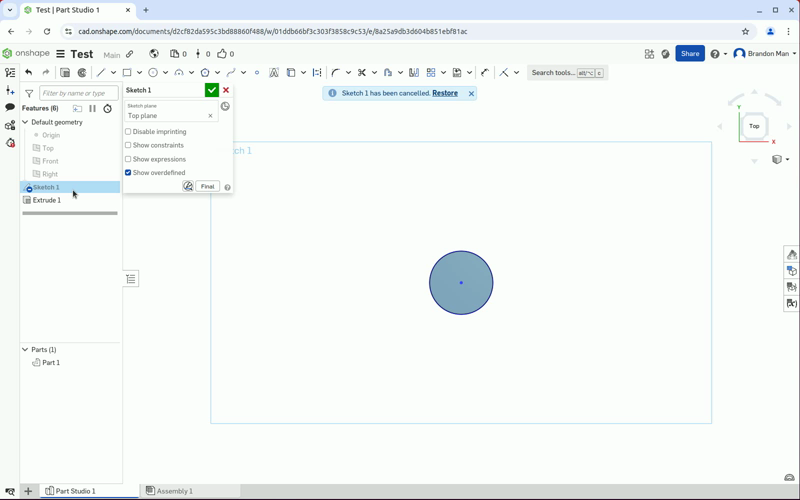
mouse_move(229, 92)
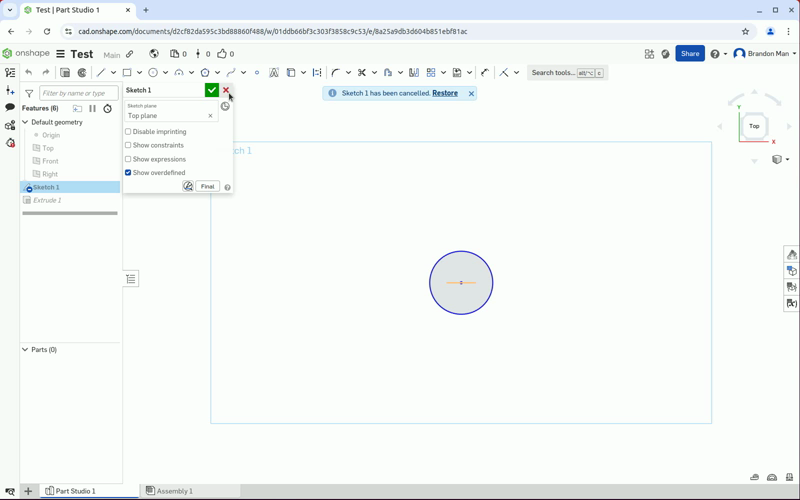
click(229, 92)
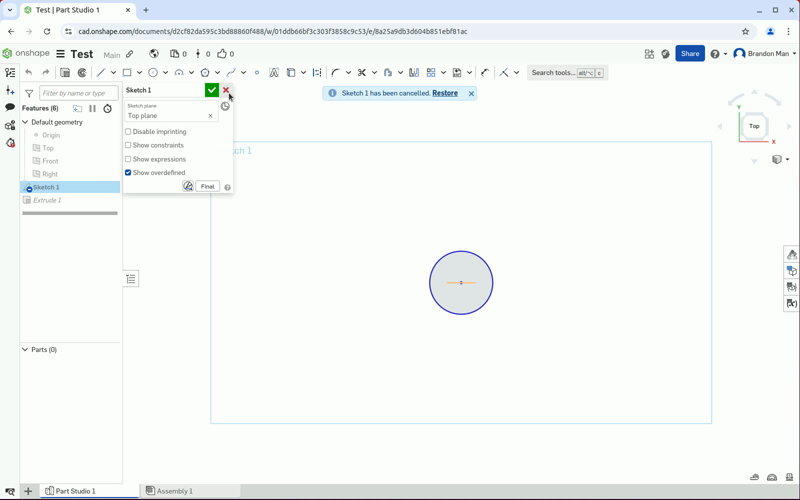
key(shift+s)
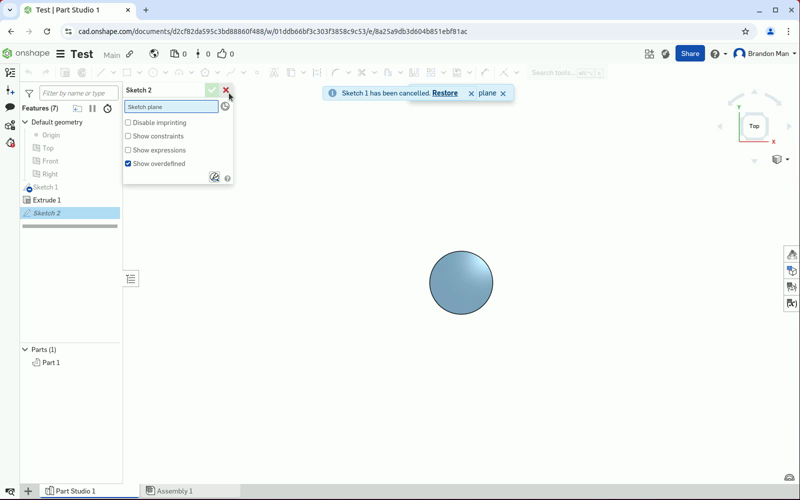
mouse_move(73, 150)
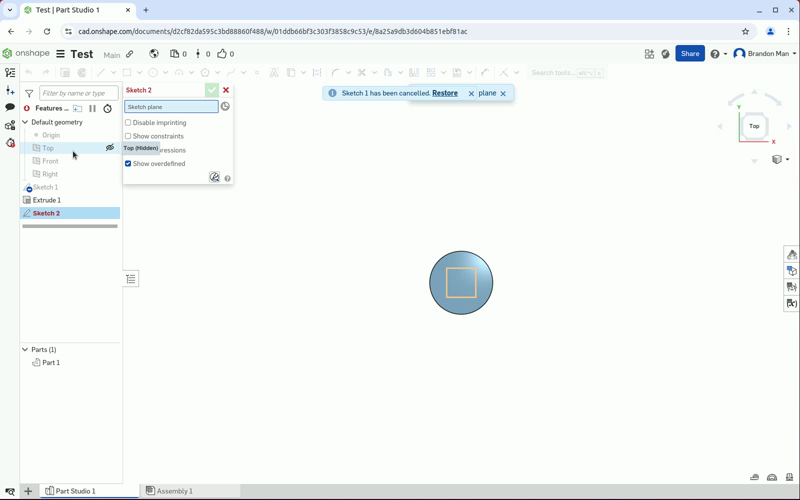
click(73, 150)
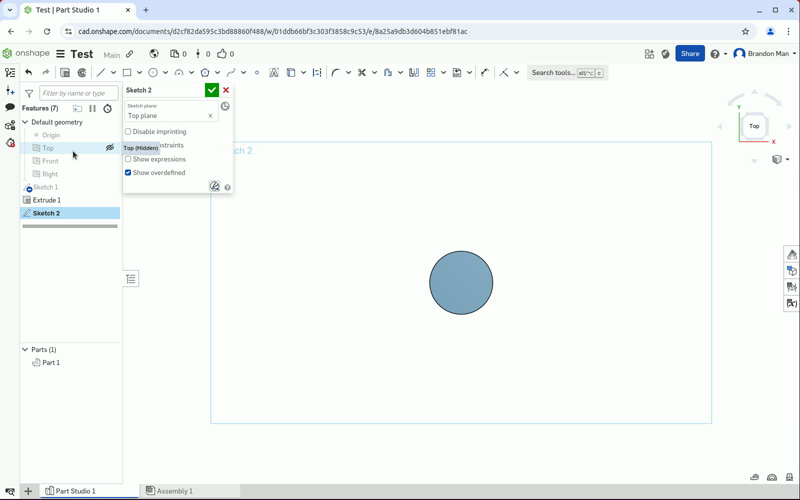
mouse_move(73, 352)
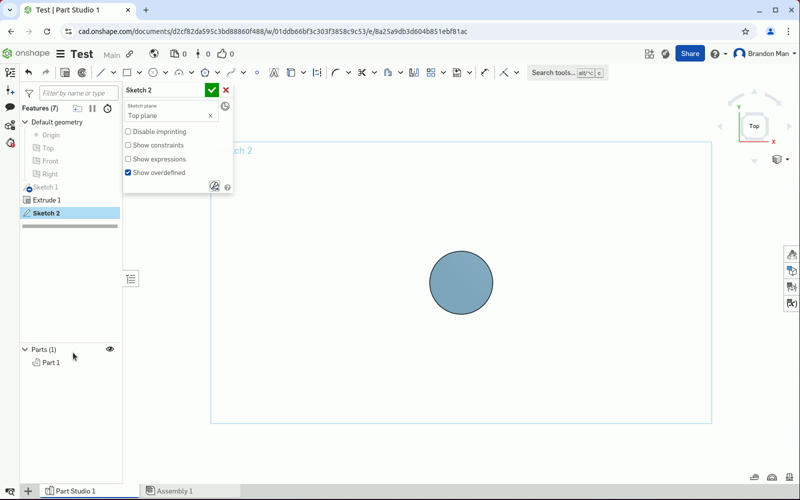
key(y)
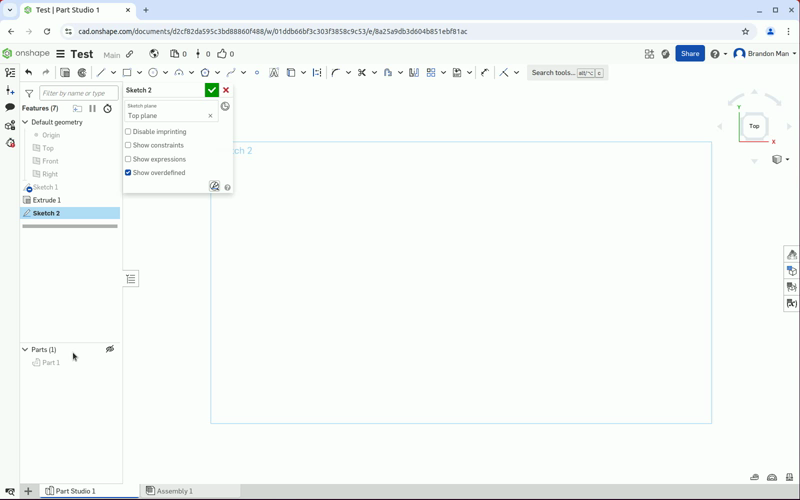
key(c)
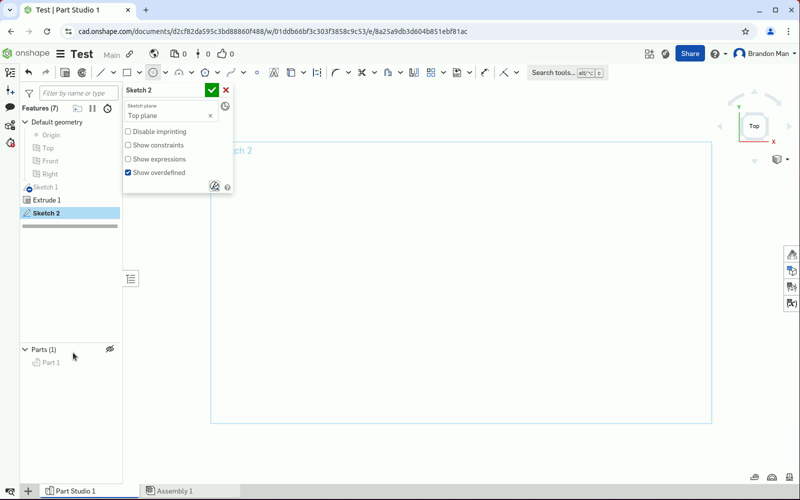
key_down(shift)
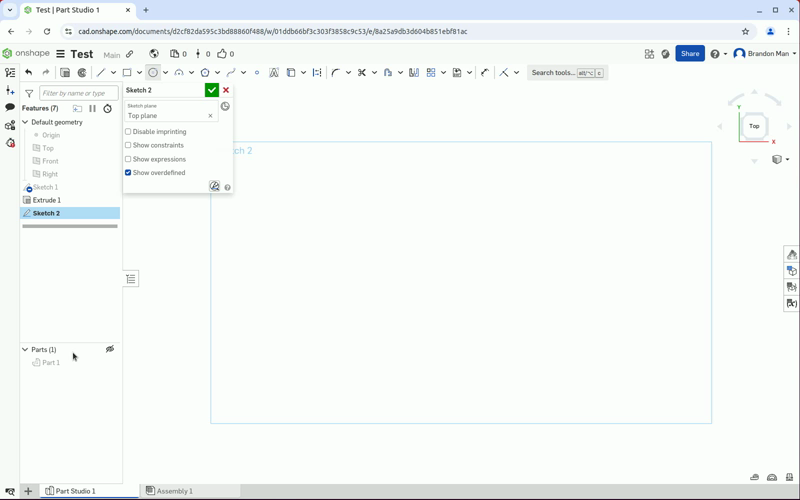
mouse_move(460, 282)
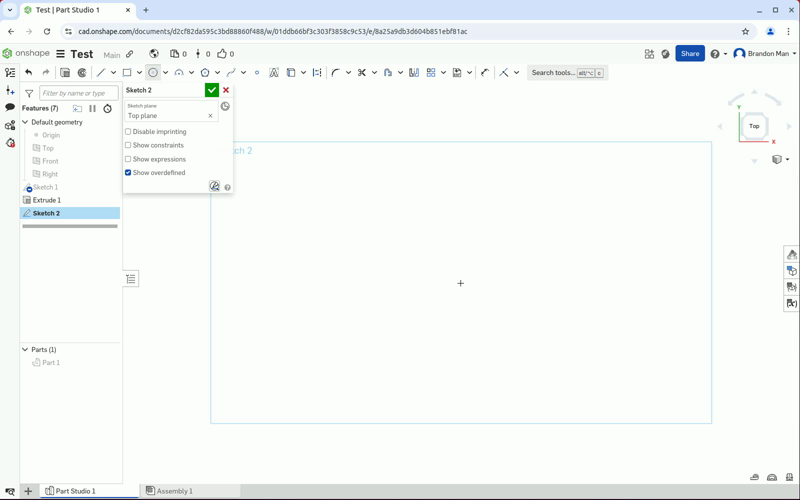
click(460, 282)
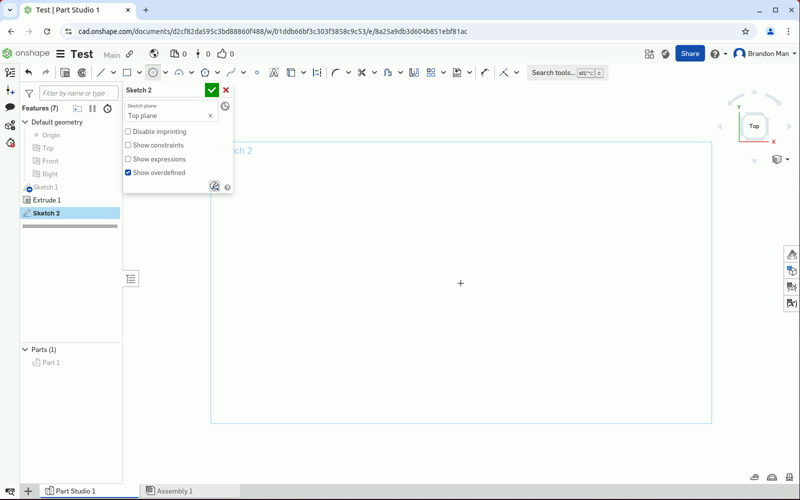
key_up(shift)
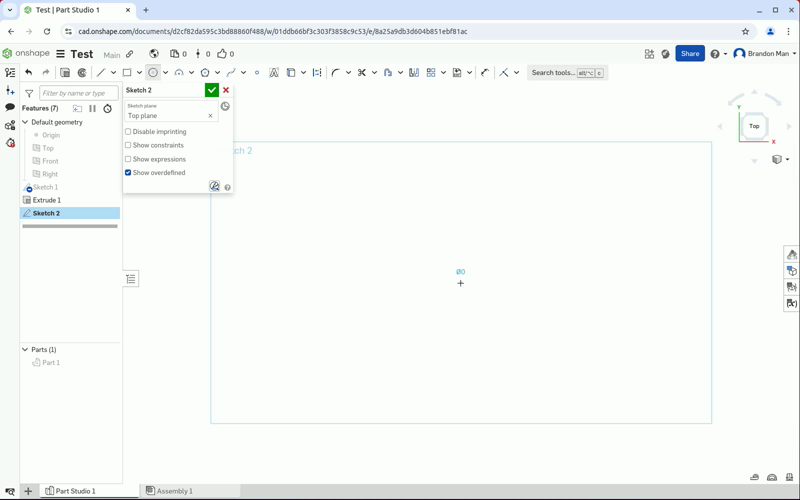
mouse_move(484, 282)
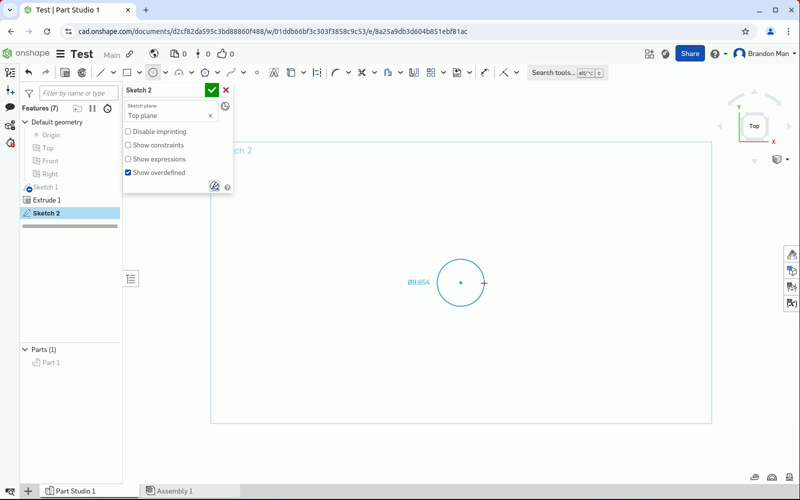
click(484, 282)
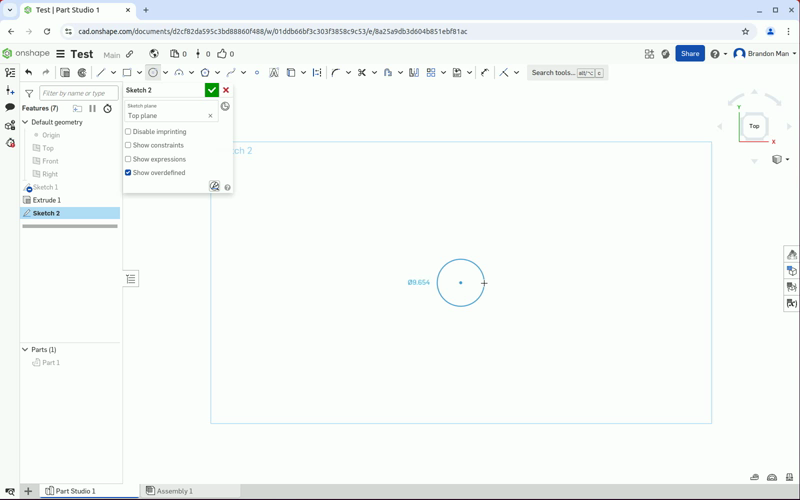
key(esc)
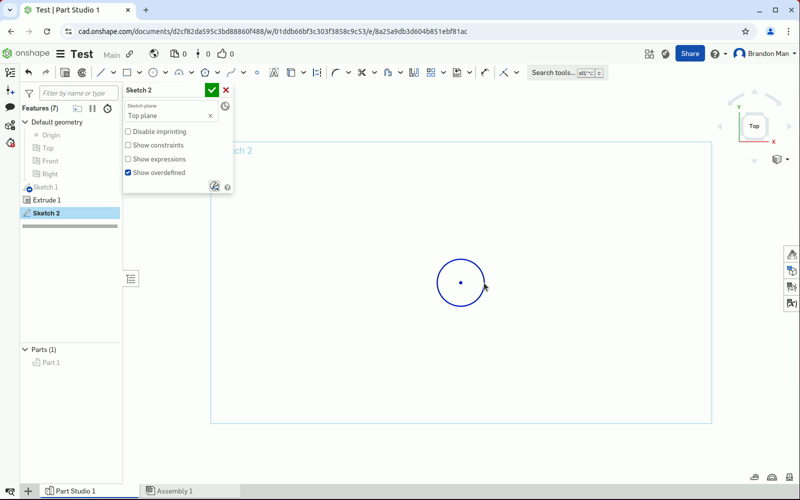
mouse_move(461, 301)
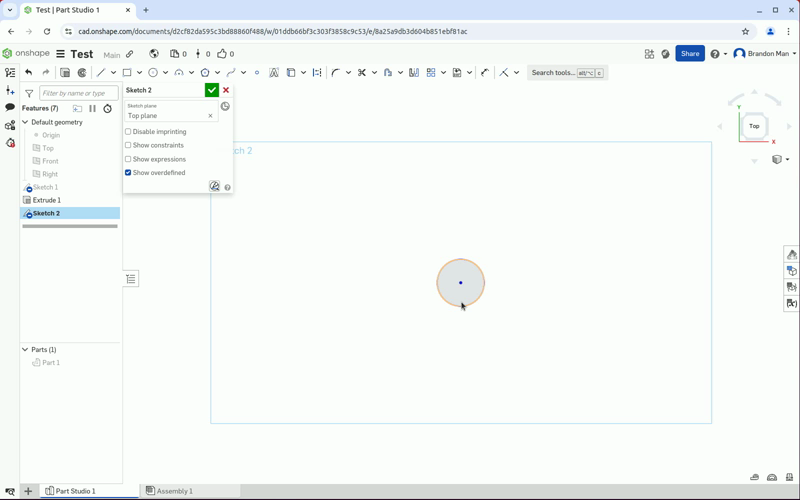
scroll(6)
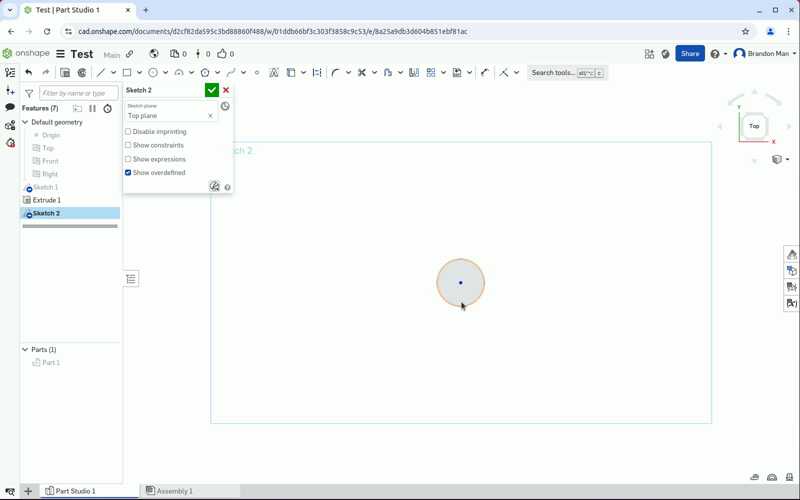
scroll(6)
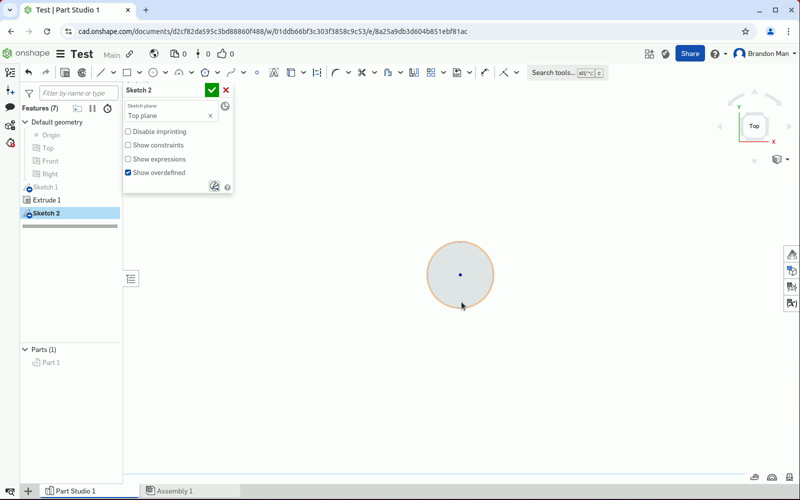
scroll(6)
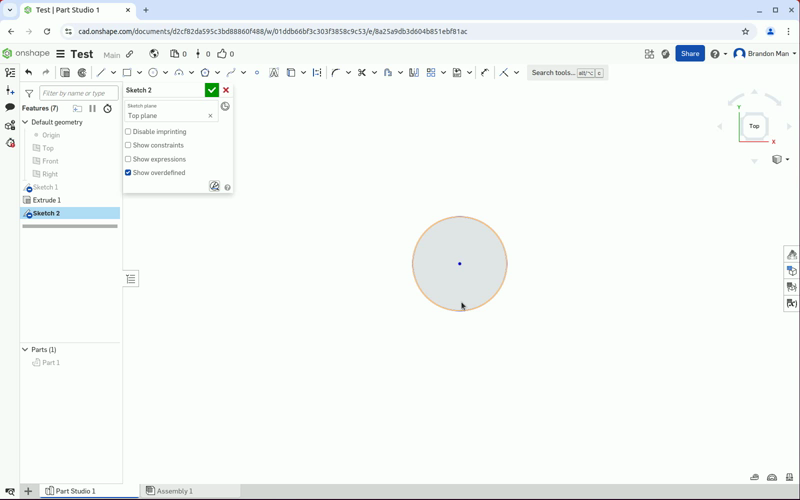
scroll(6)
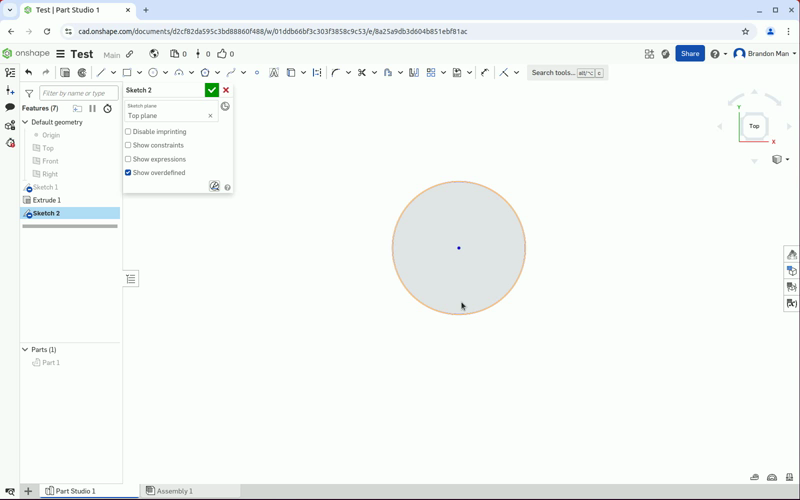
scroll(6)
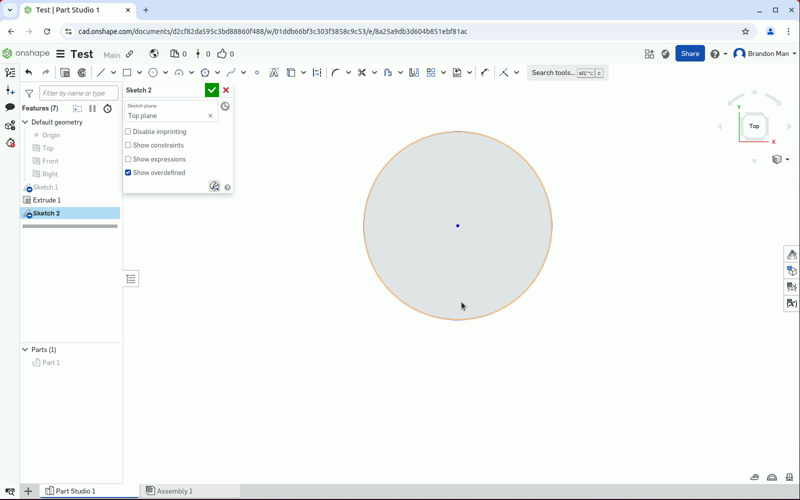
scroll(6)
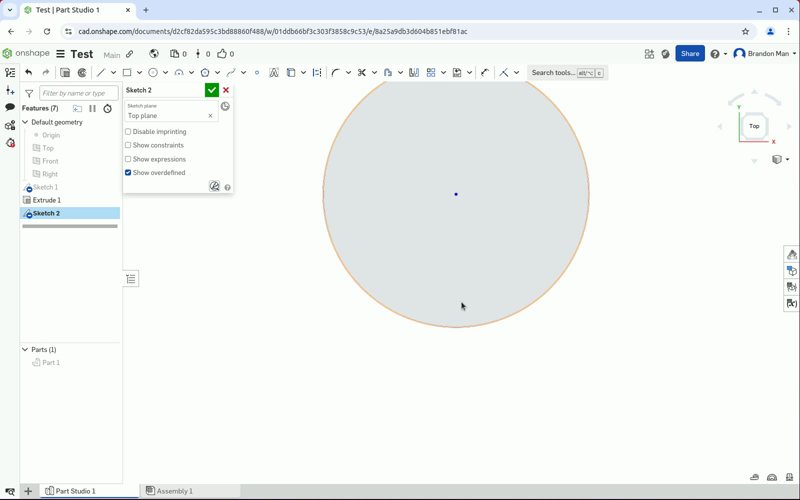
scroll(6)
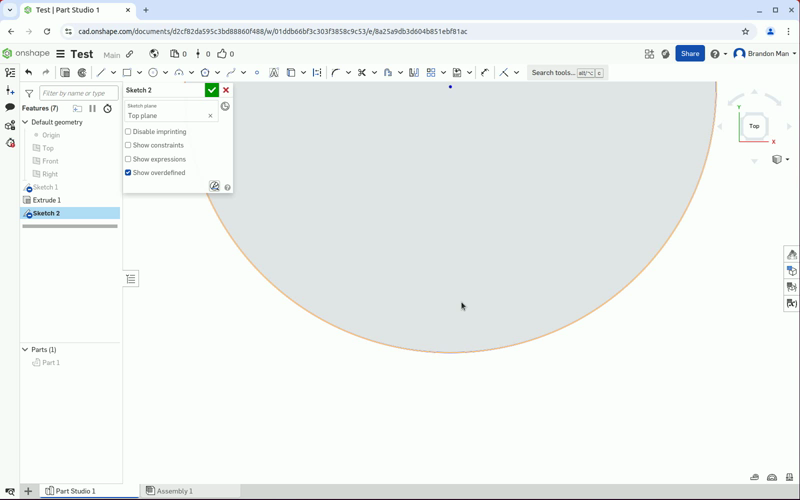
click(461, 301)
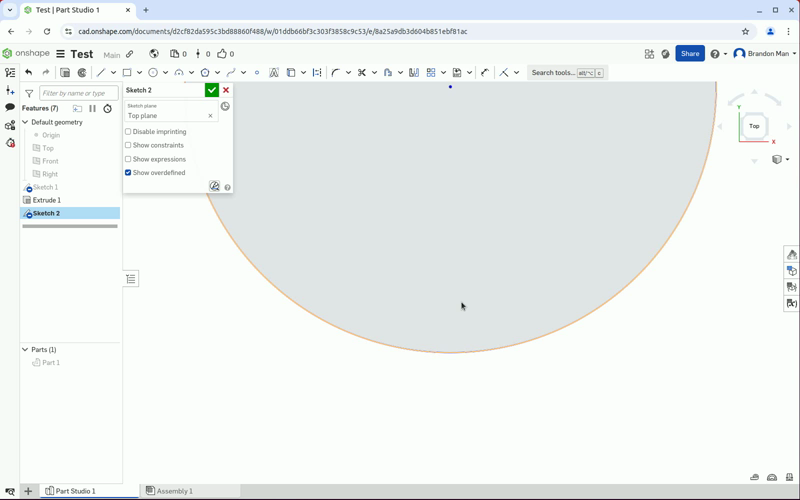
scroll(-6)
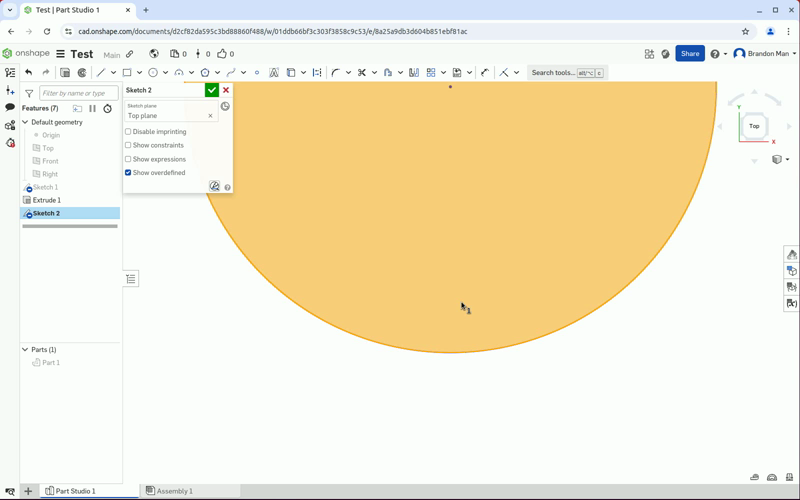
scroll(-6)
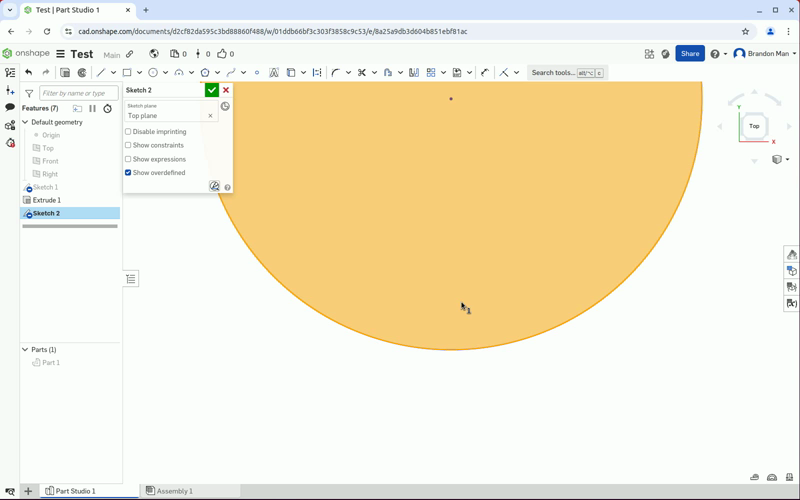
scroll(-6)
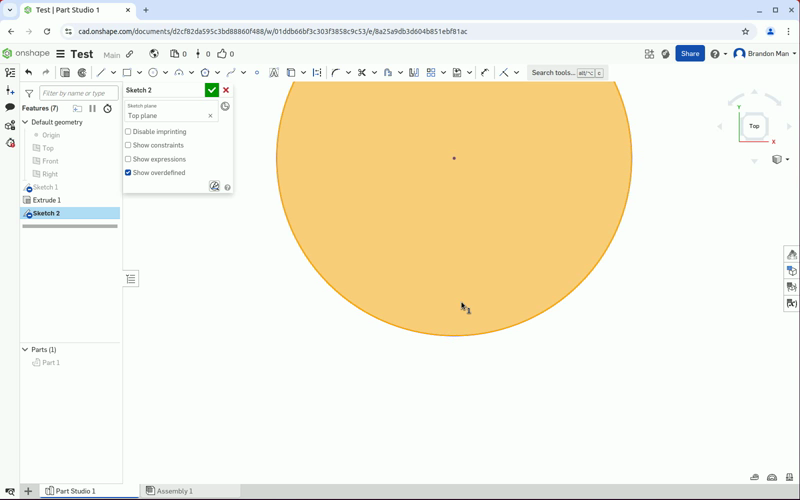
scroll(-6)
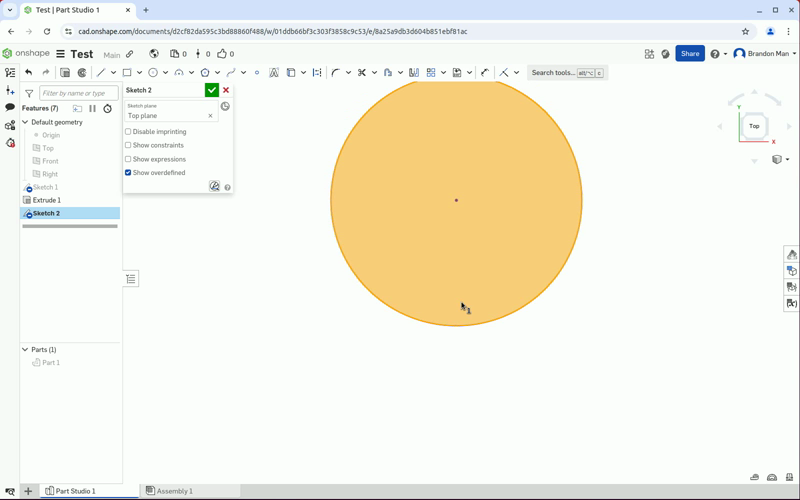
scroll(-6)
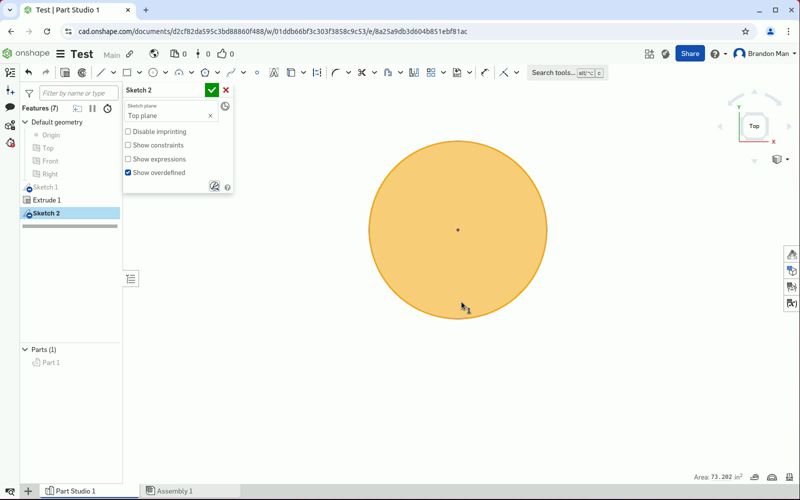
scroll(-6)
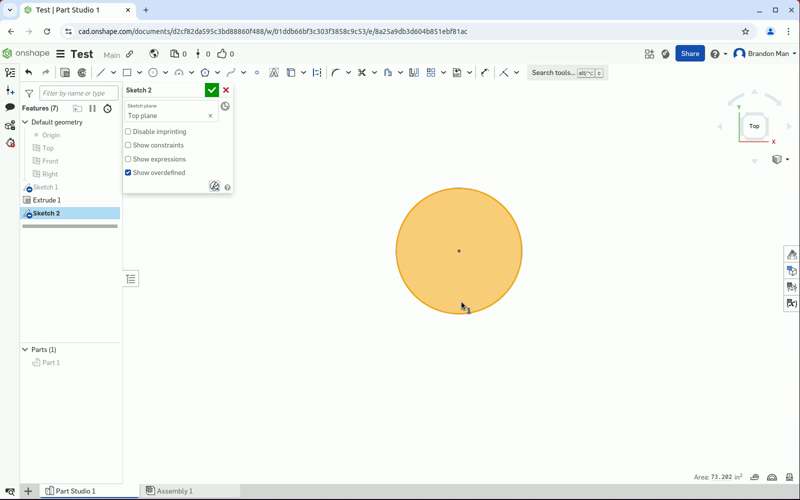
scroll(-6)
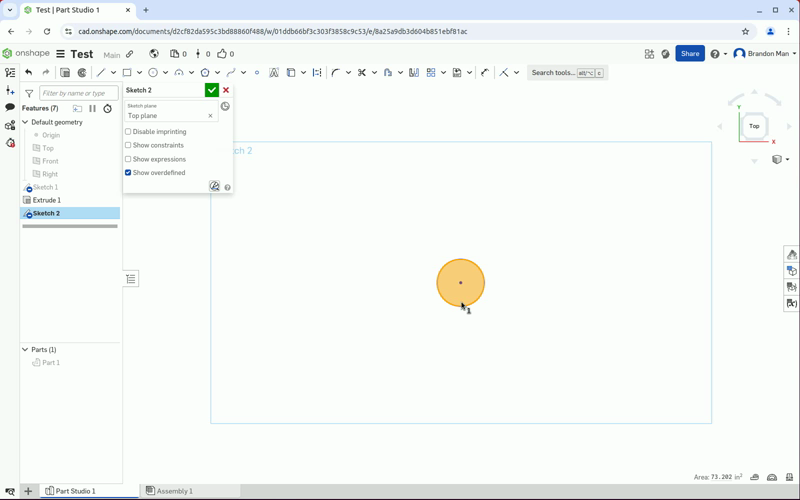
mouse_move(73, 352)
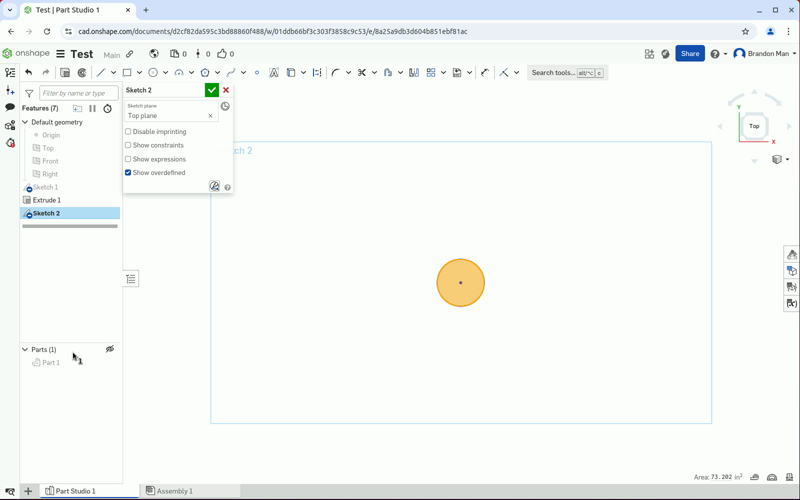
key(shift+y)
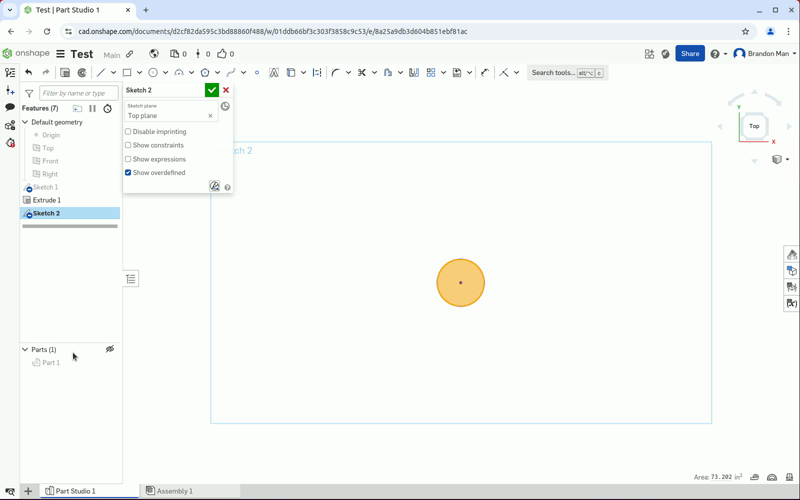
key(shift+e)
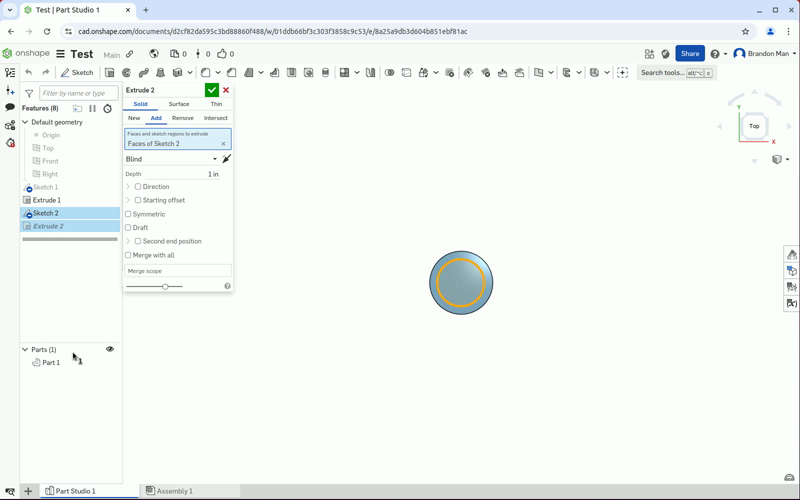
mouse_move(143, 106)
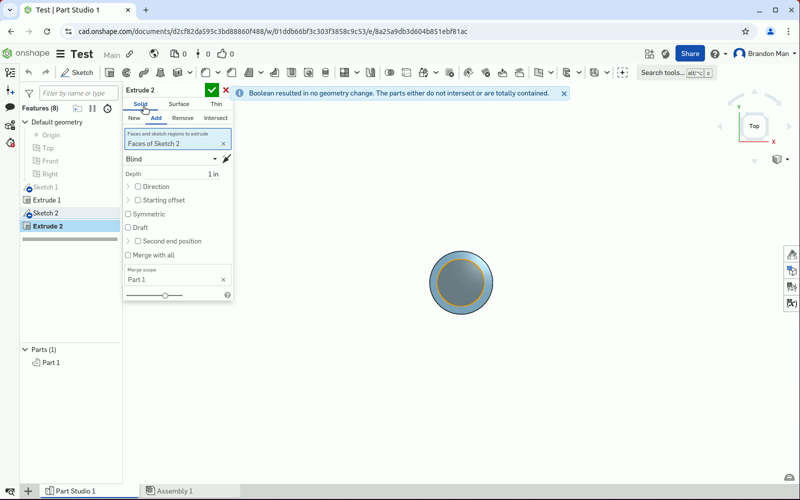
click(143, 106)
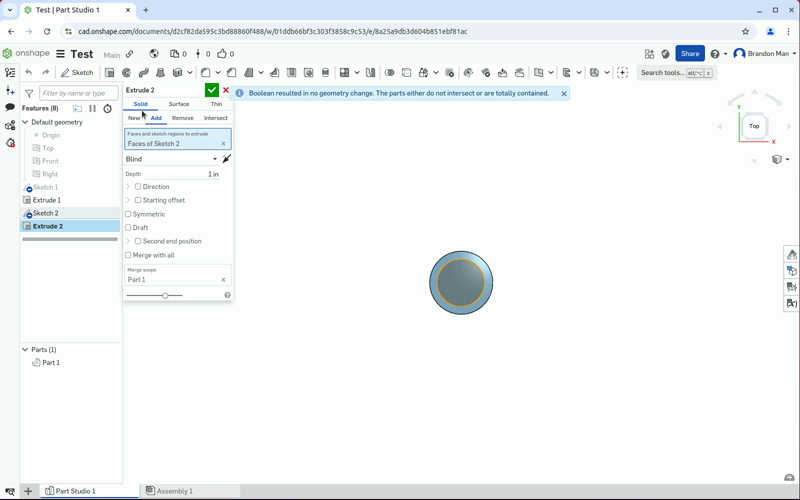
mouse_move(137, 120)
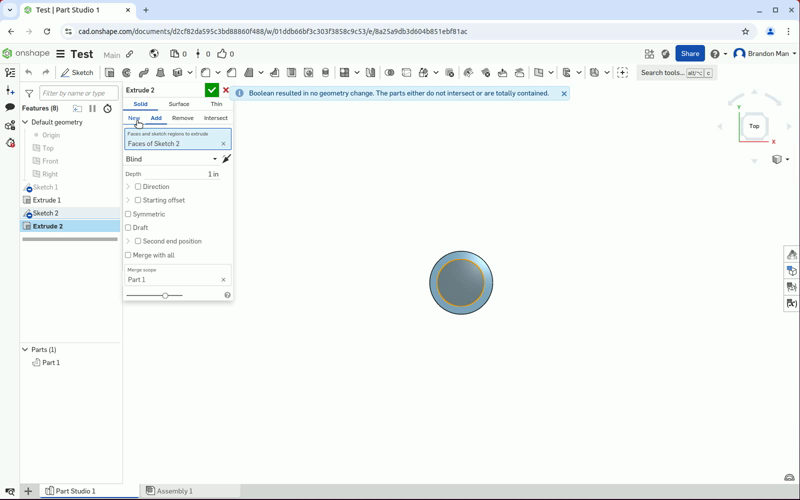
click(137, 120)
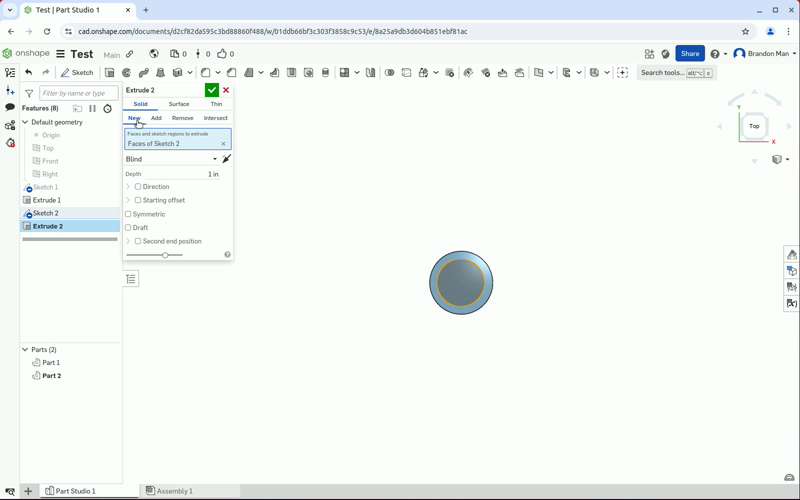
key(tab, 4)
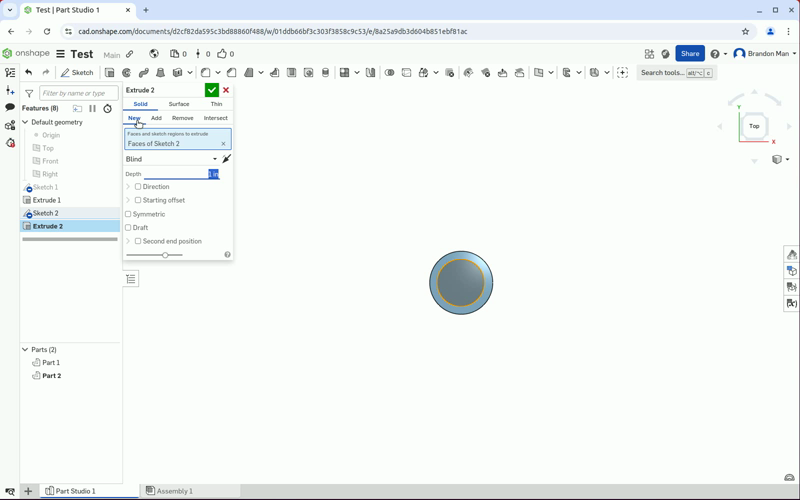
text(23.108)
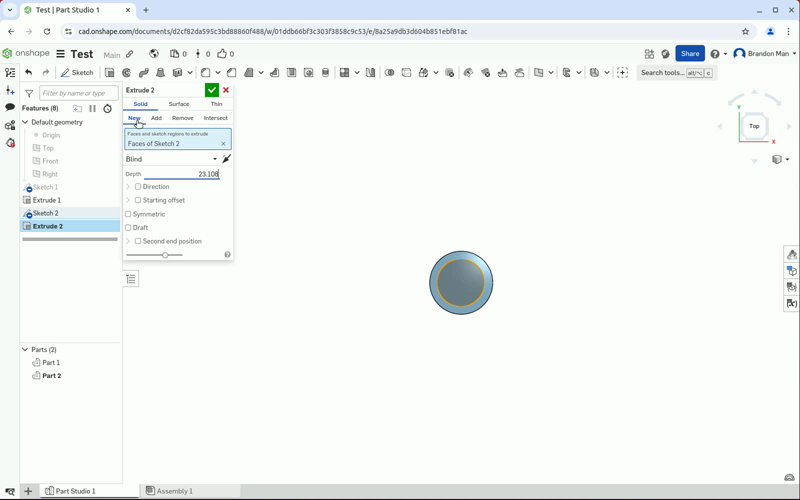
key(enter)
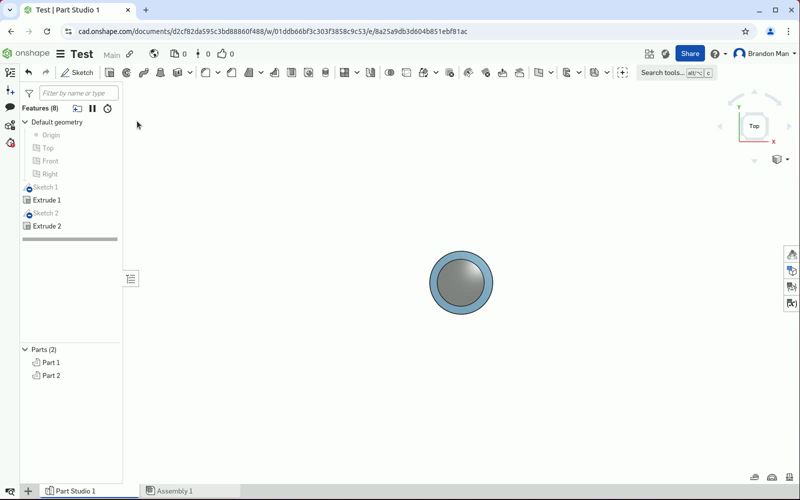
key(shift+h)
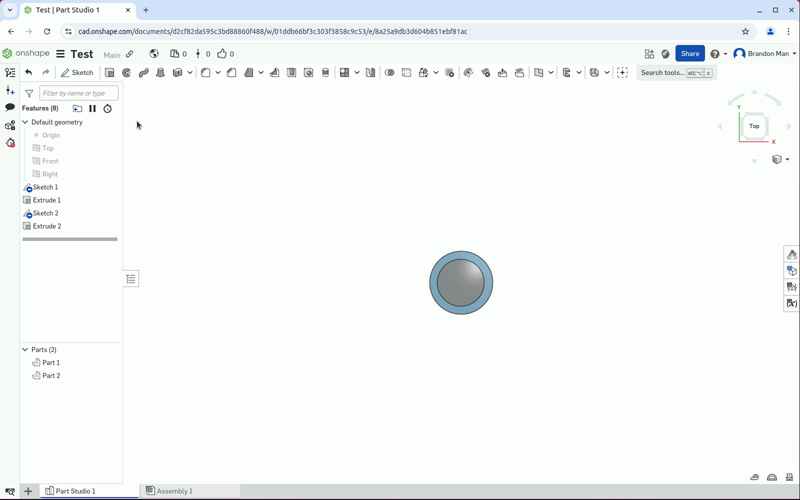
key(shift+h)
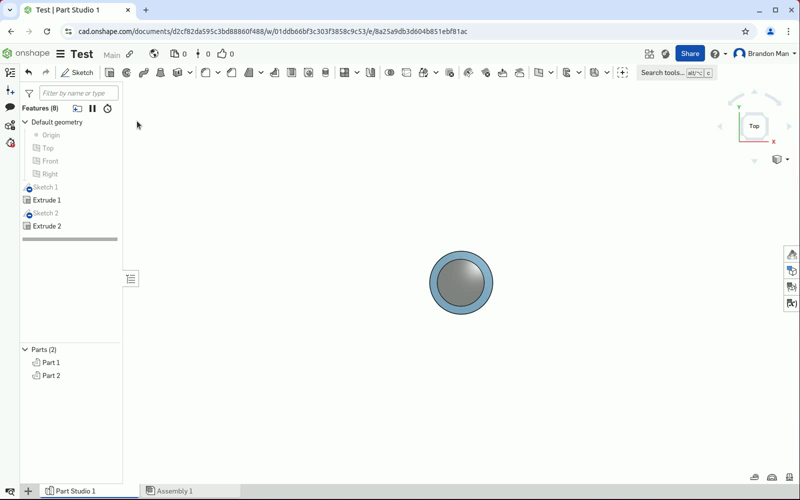
mouse_move(73, 189)
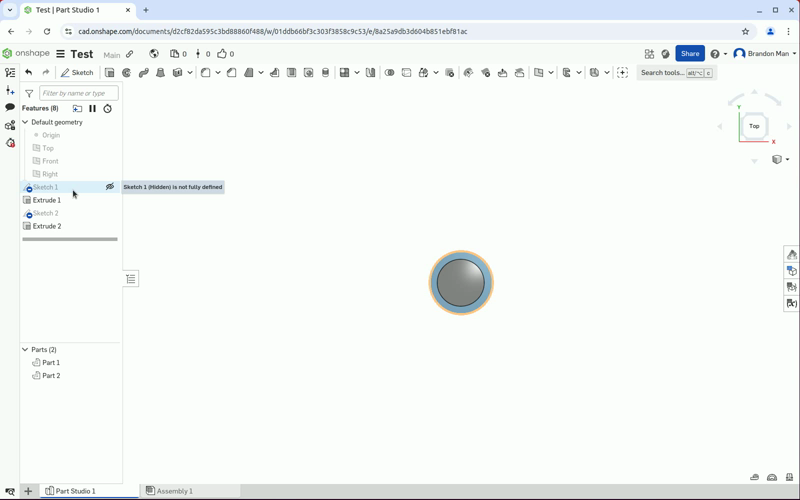
click(73, 189)
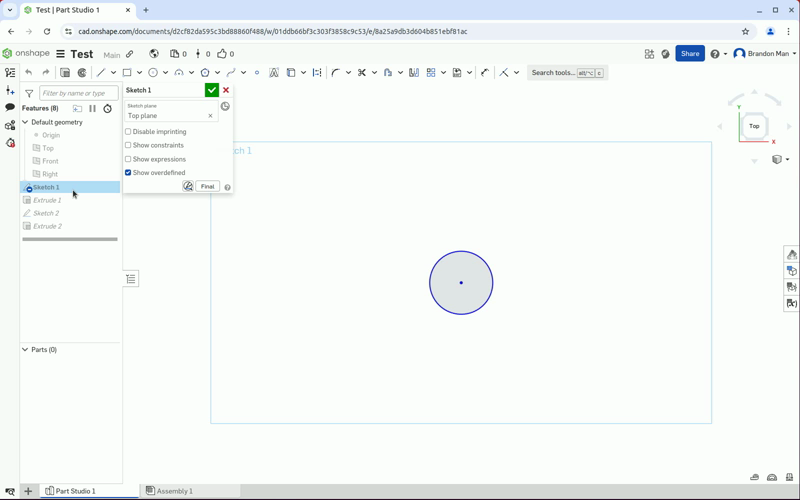
mouse_move(229, 92)
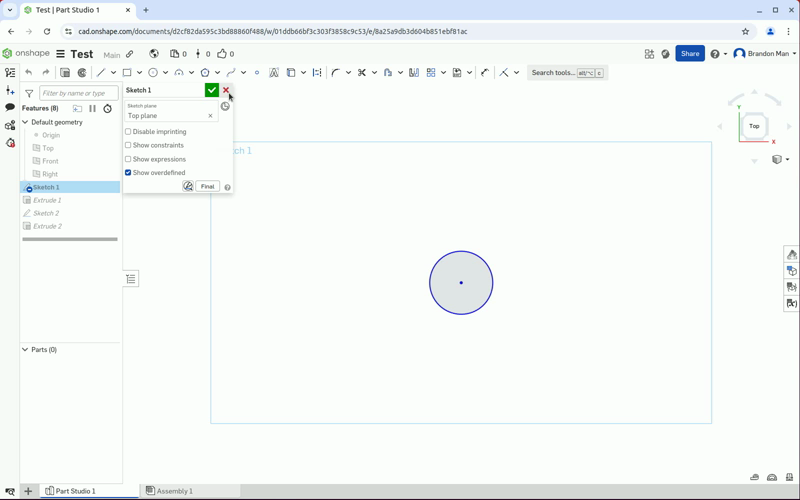
click(229, 92)
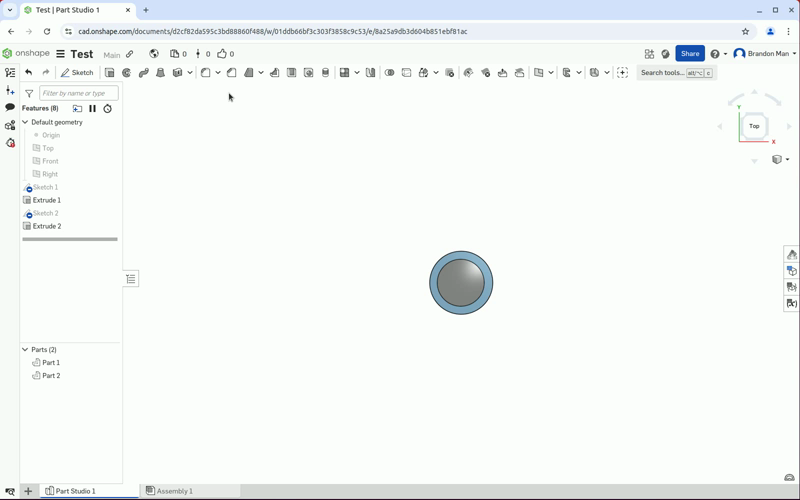
mouse_move(541, 75)
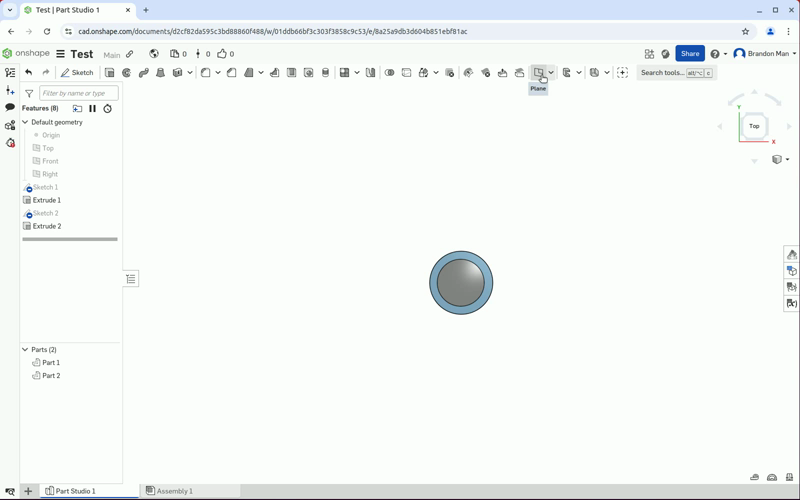
click(541, 75)
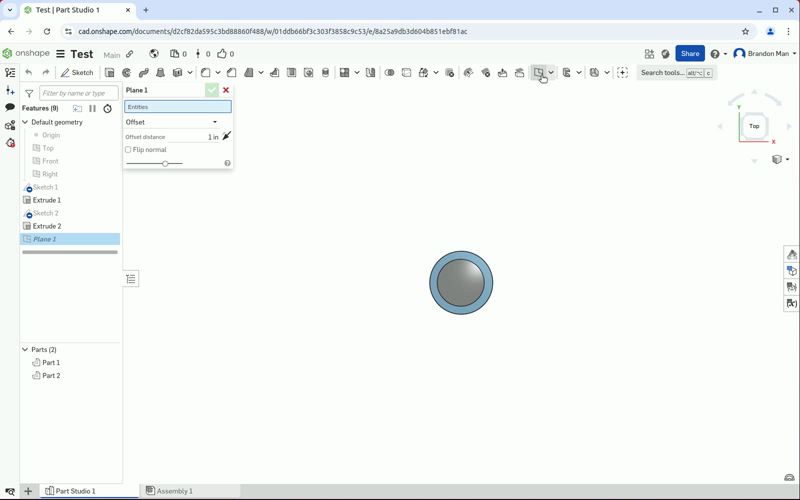
mouse_move(73, 150)
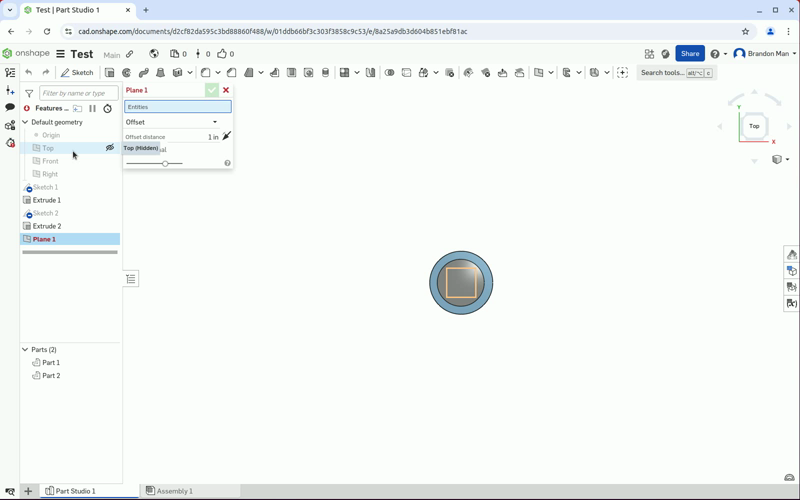
click(73, 150)
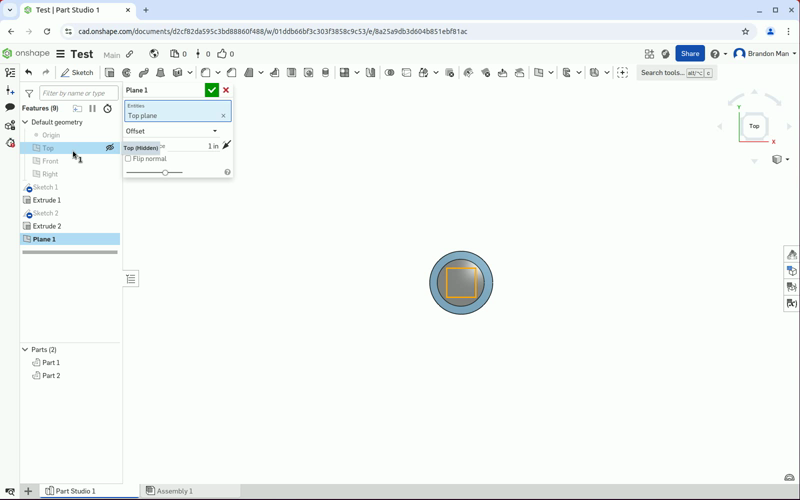
key(tab, 2)
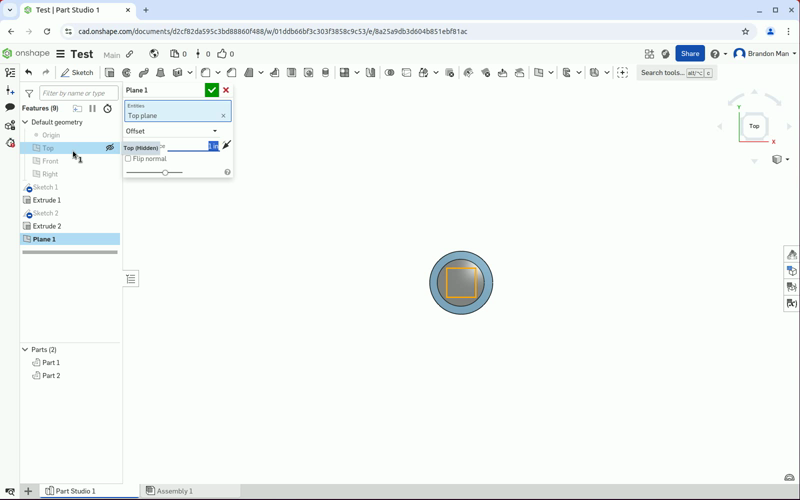
text(23.108)
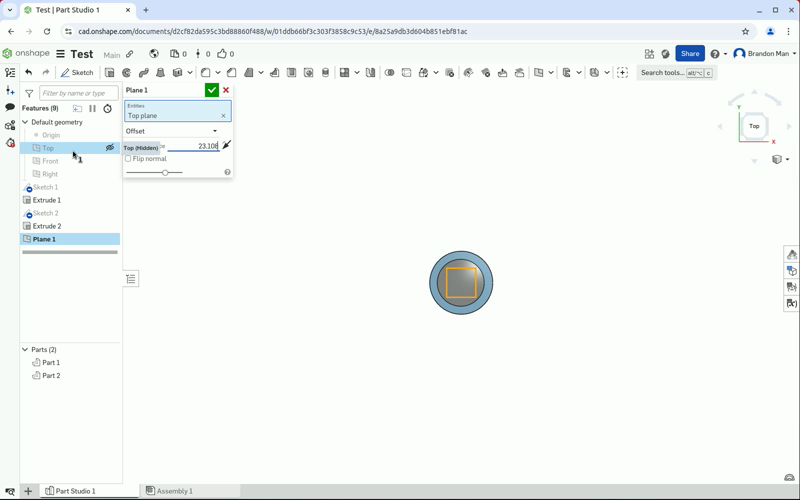
key(enter, 2)
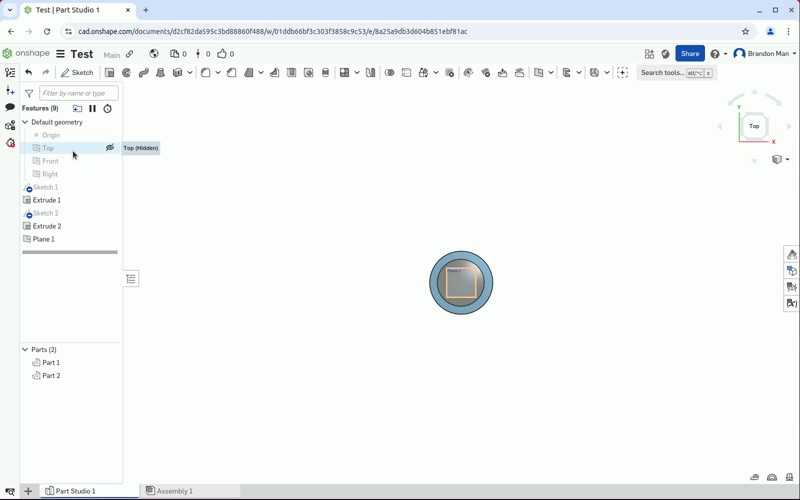
key(shift+s)
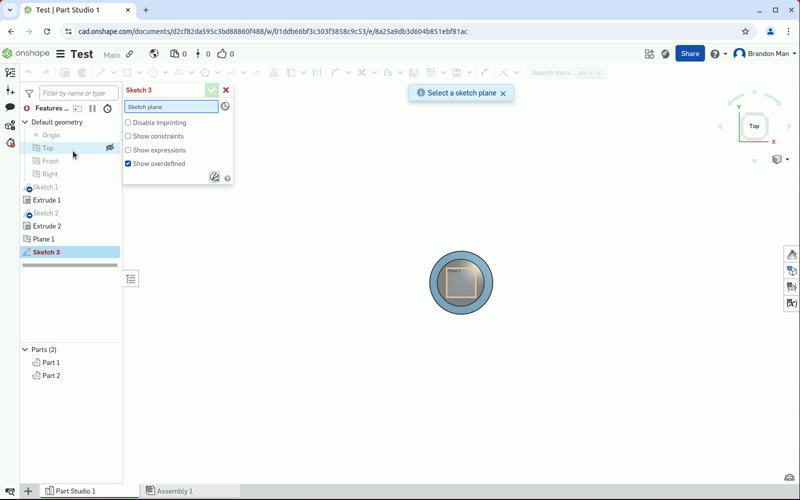
mouse_move(73, 241)
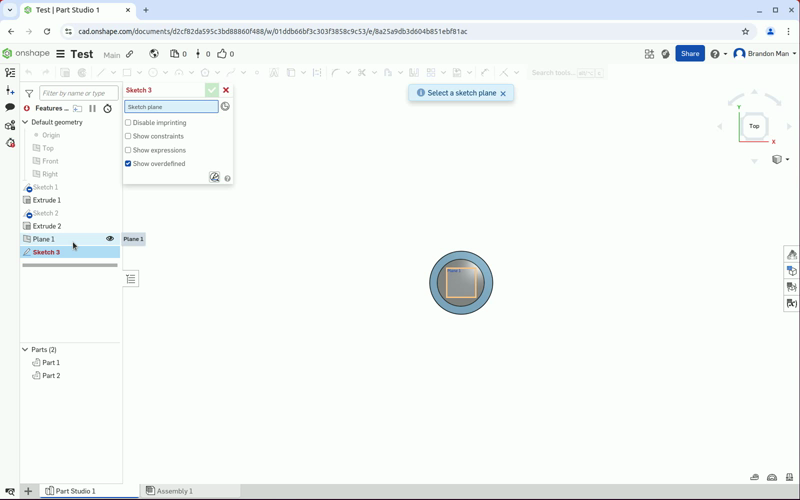
click(73, 241)
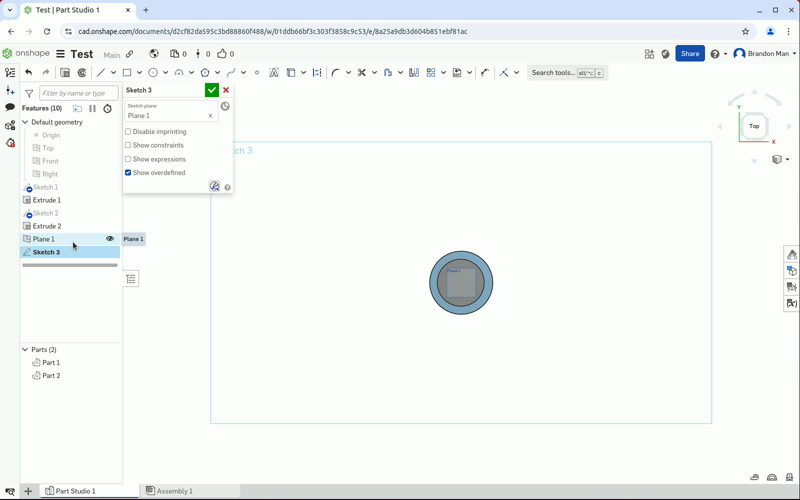
mouse_move(73, 352)
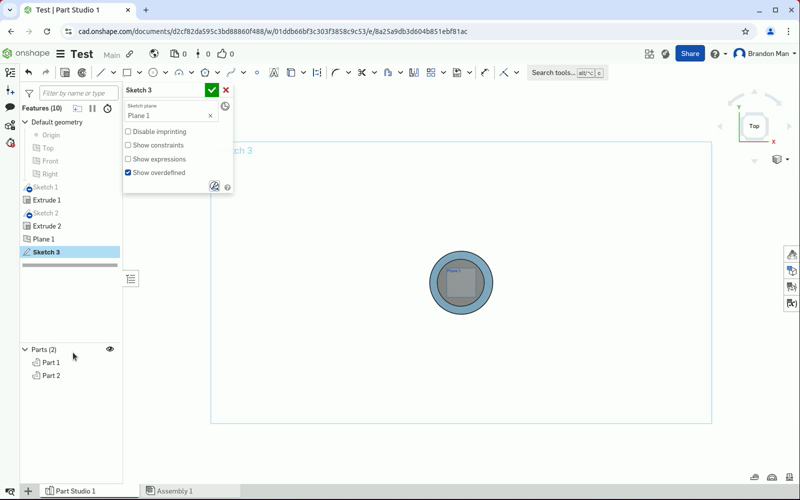
key(y)
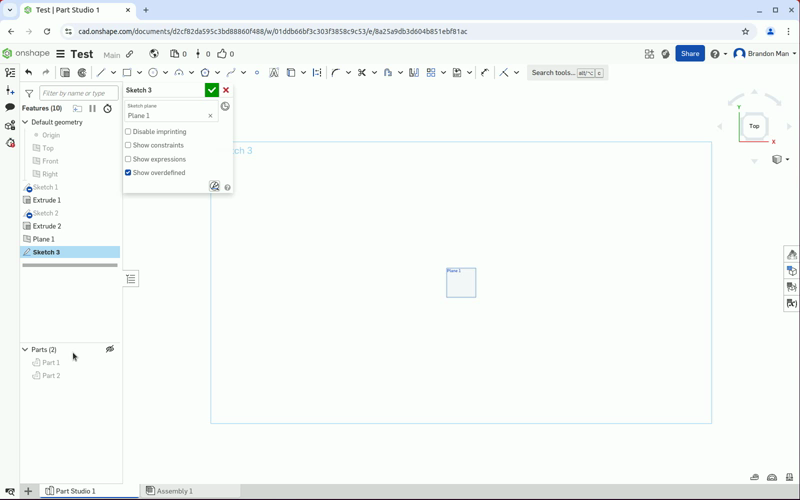
key(l)
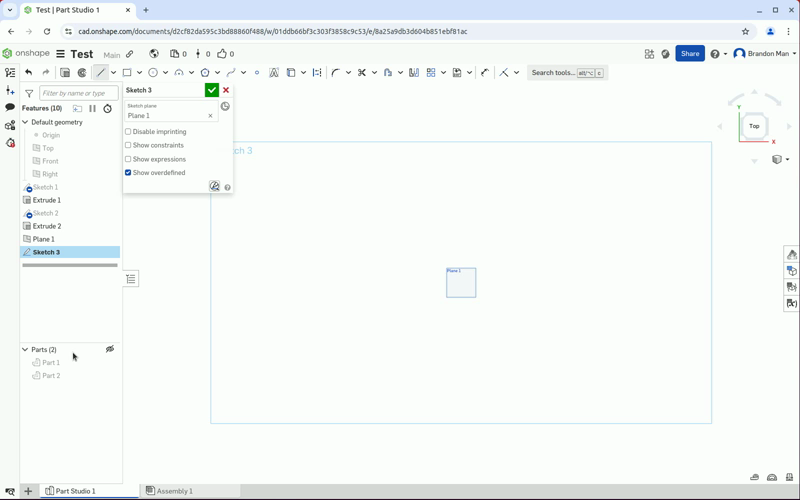
key_down(shift)
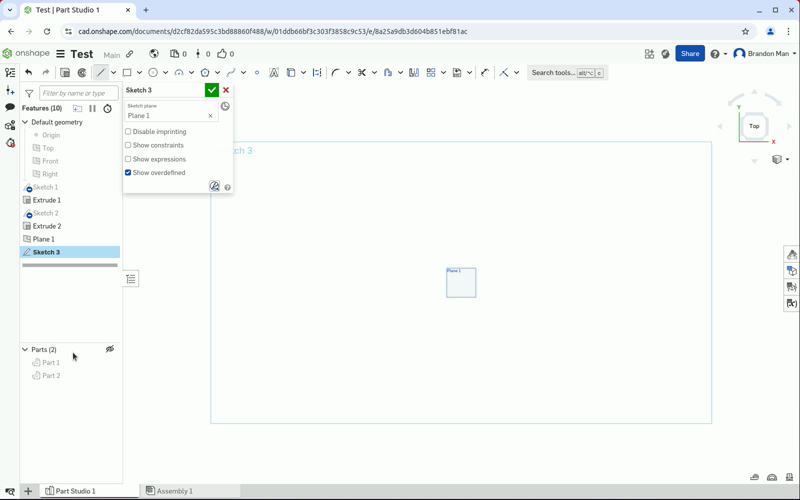
mouse_move(466, 288)
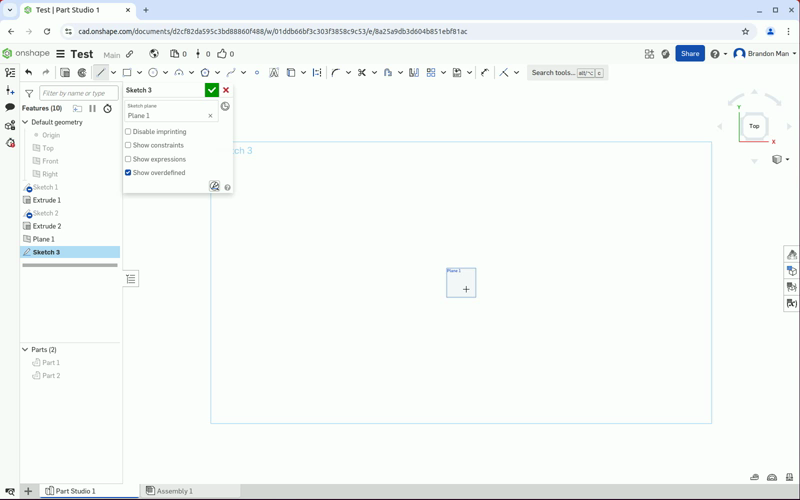
click(466, 288)
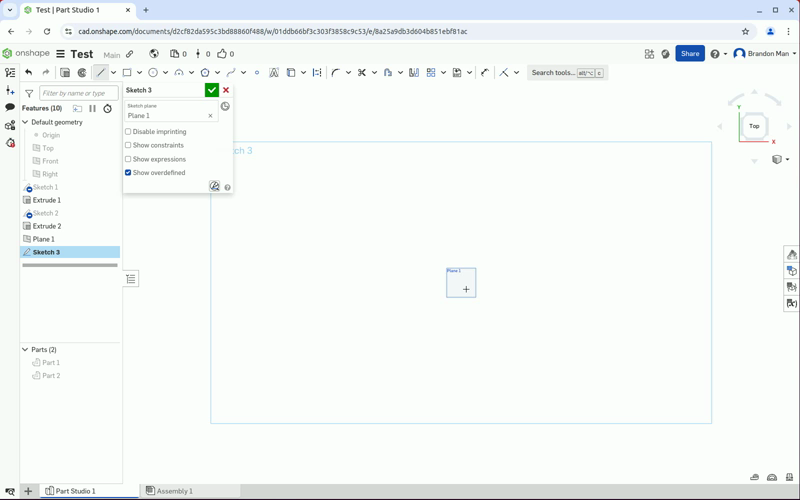
key_up(shift)
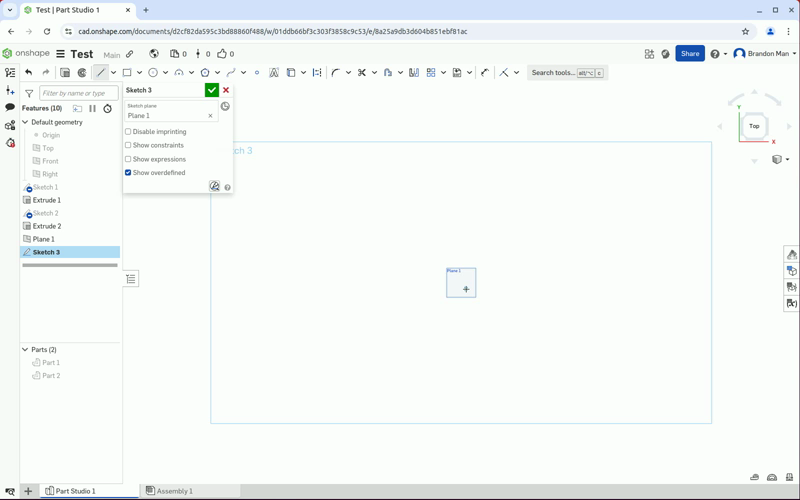
key_down(shift)
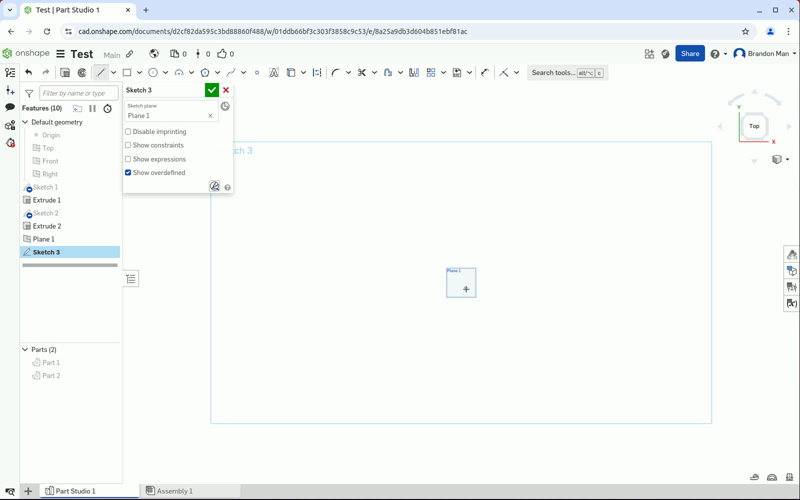
mouse_move(496, 288)
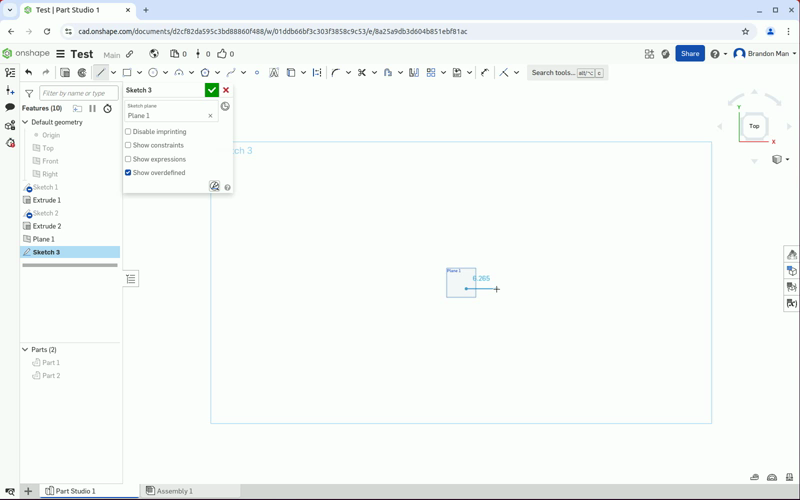
mouse_move(484, 288)
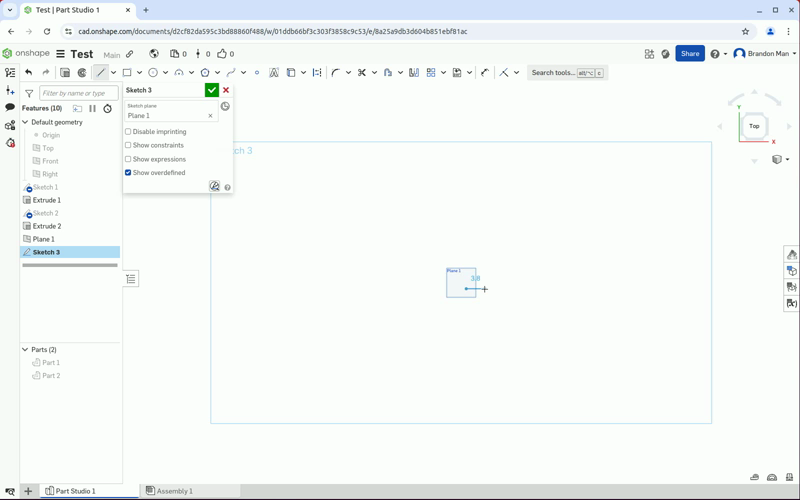
click(484, 288)
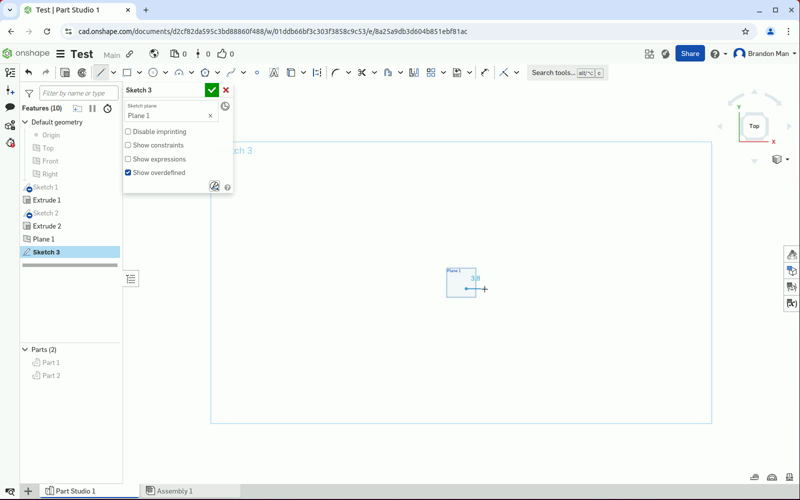
key_up(shift)
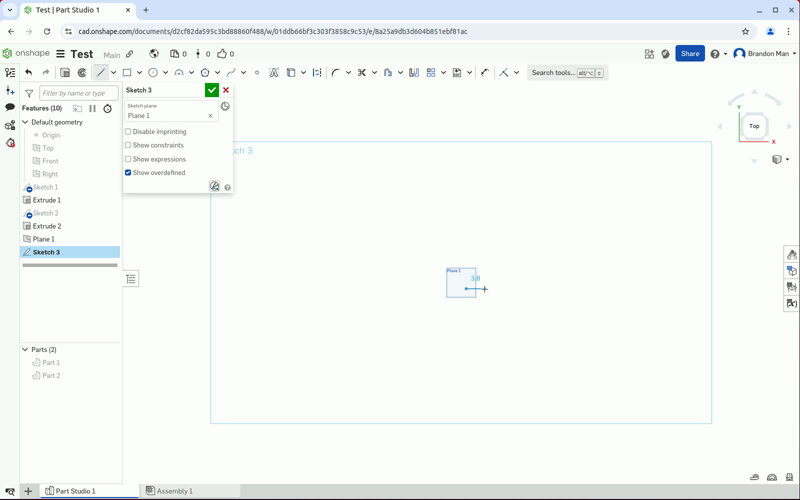
key(esc)
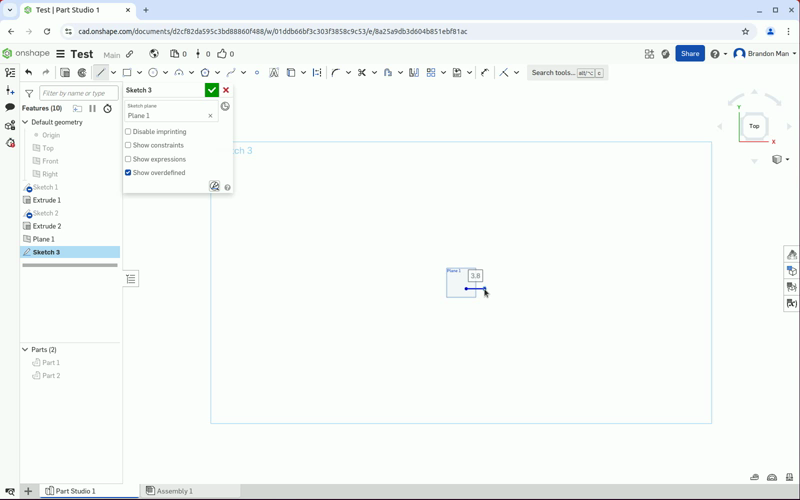
key(a)
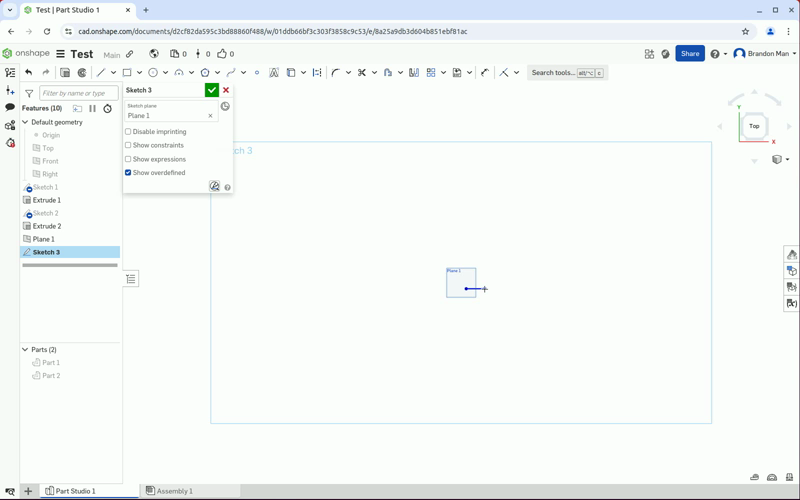
mouse_move(484, 288)
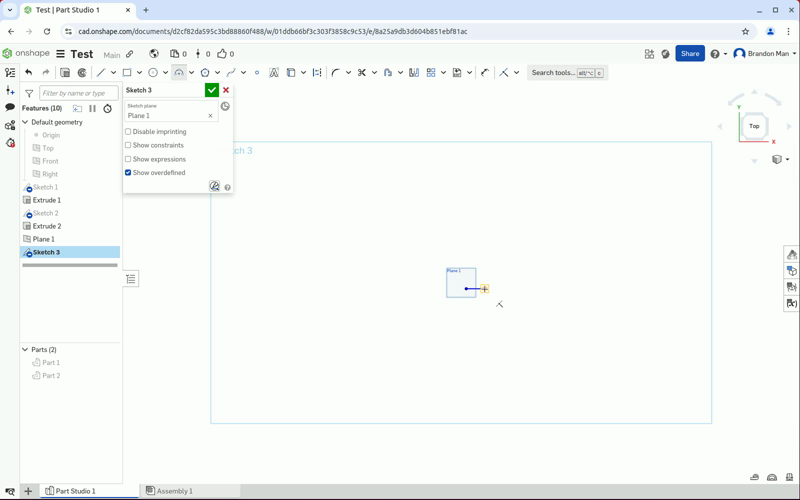
click(484, 288)
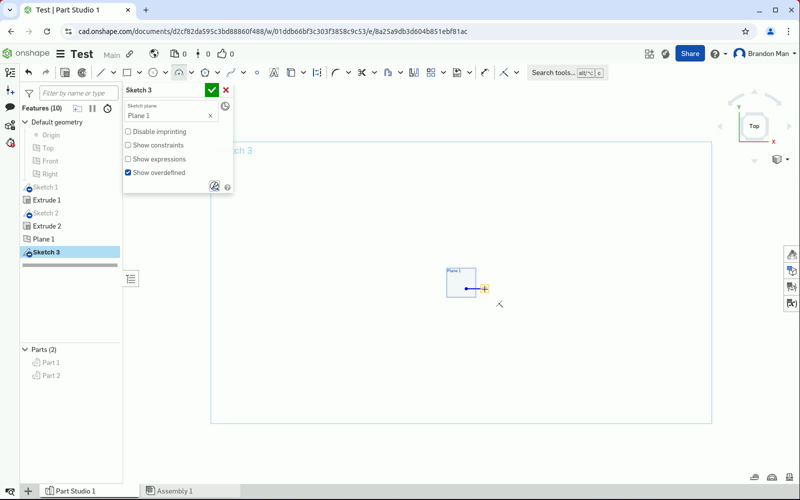
key_down(shift)
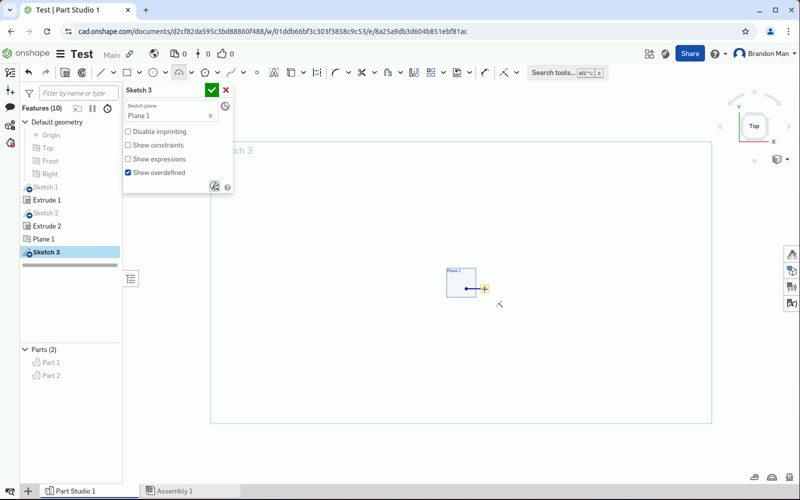
mouse_move(484, 276)
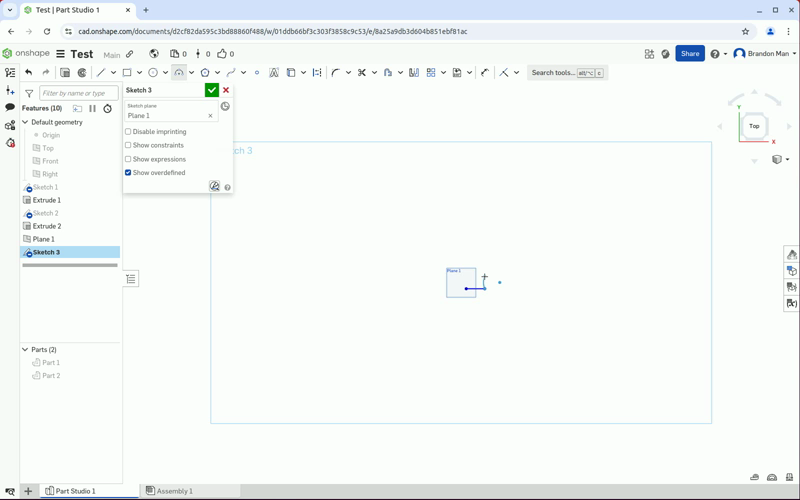
click(484, 276)
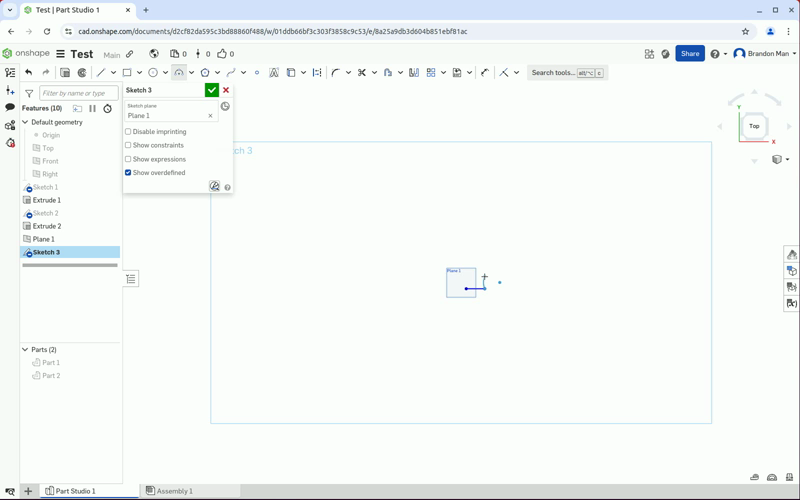
mouse_move(485, 282)
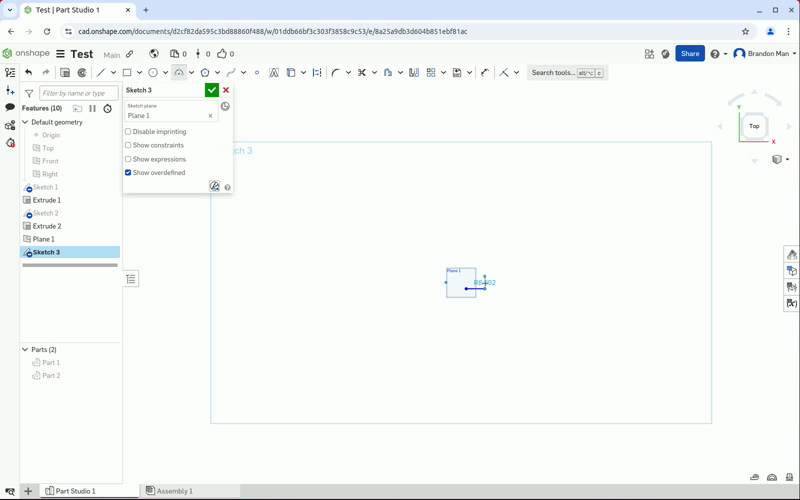
click(485, 282)
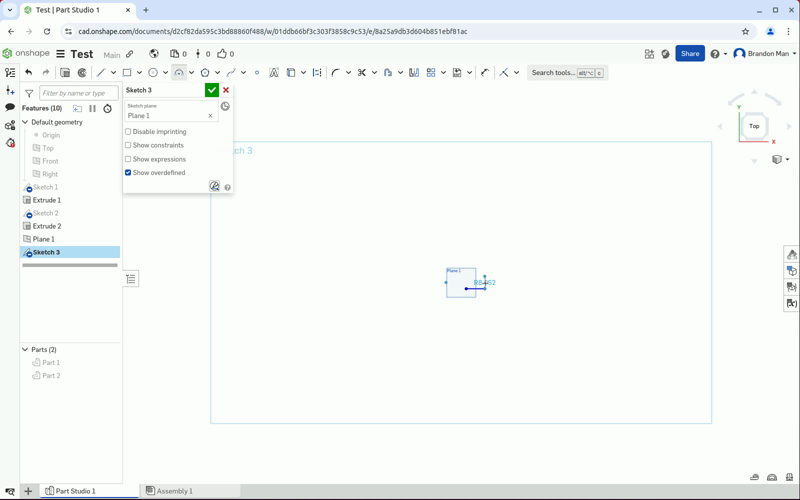
key_up(shift)
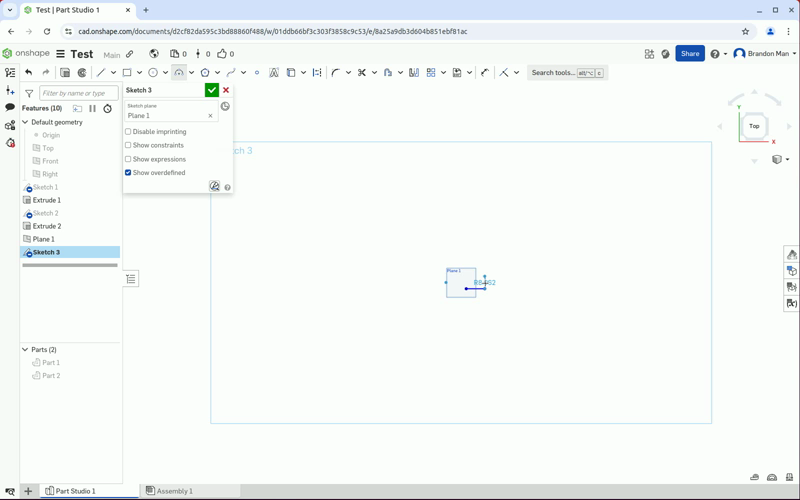
key(esc)
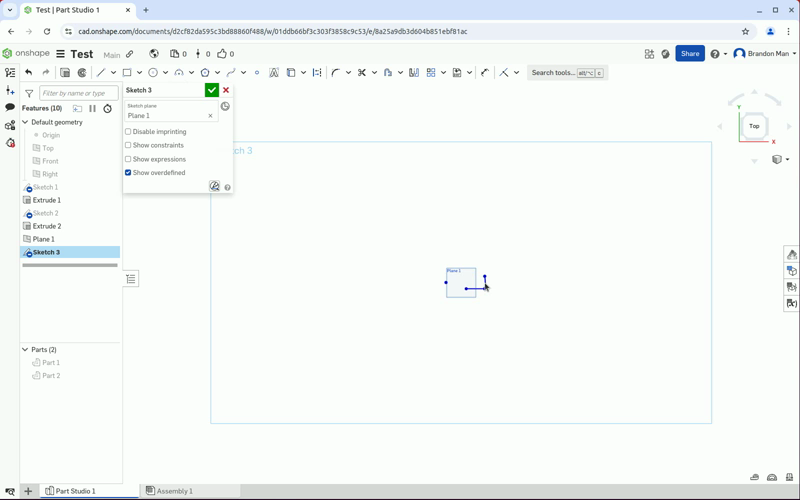
key(l)
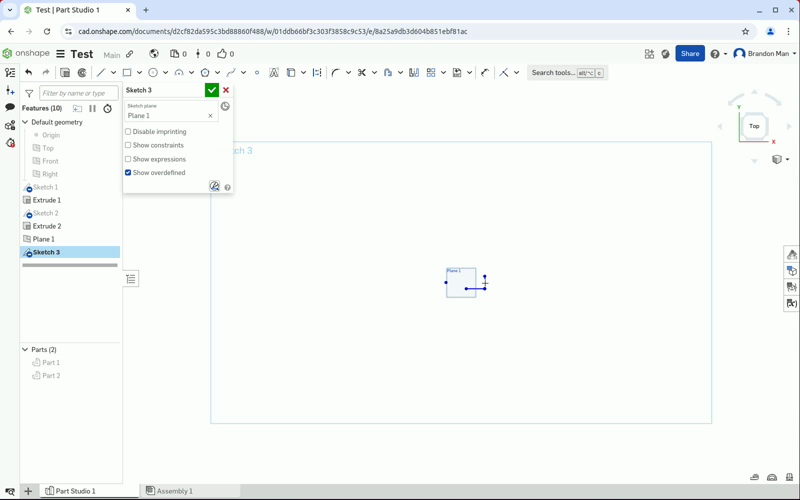
mouse_move(484, 276)
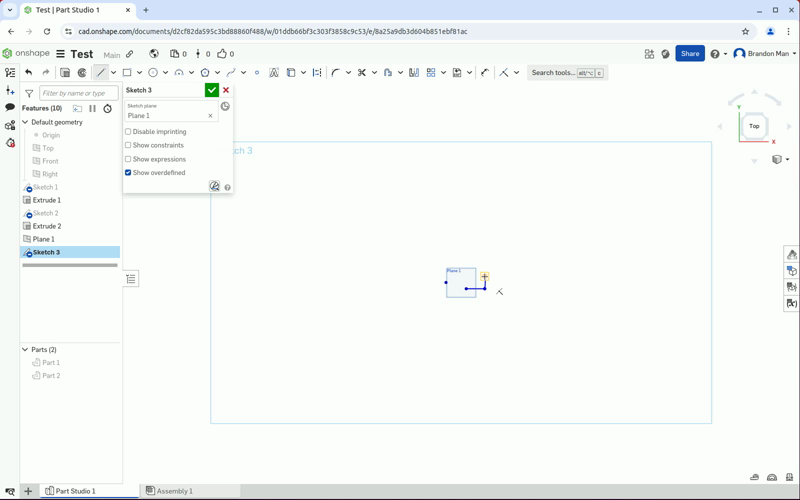
click(484, 276)
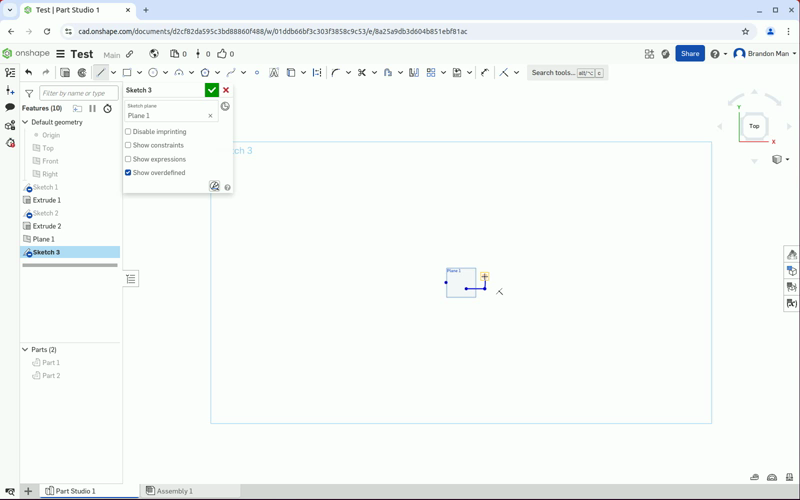
key_down(shift)
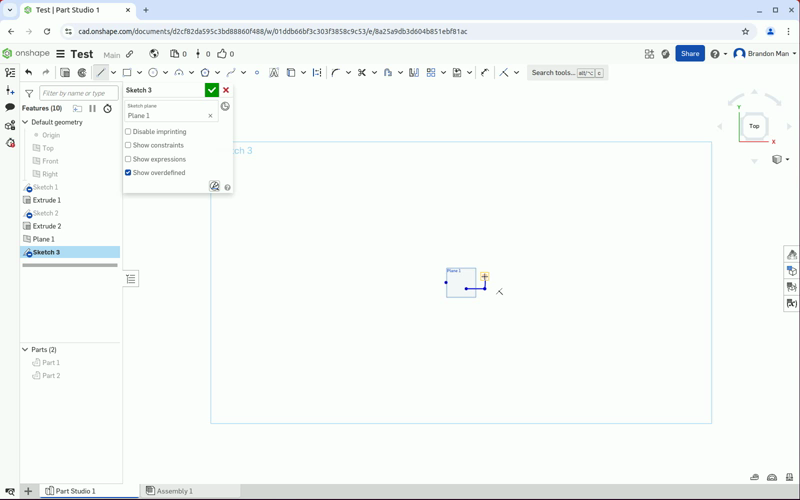
mouse_move(514, 276)
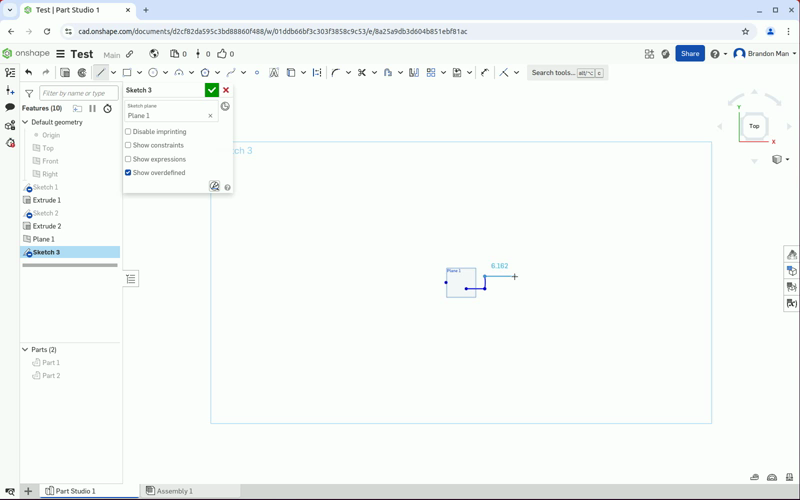
mouse_move(466, 276)
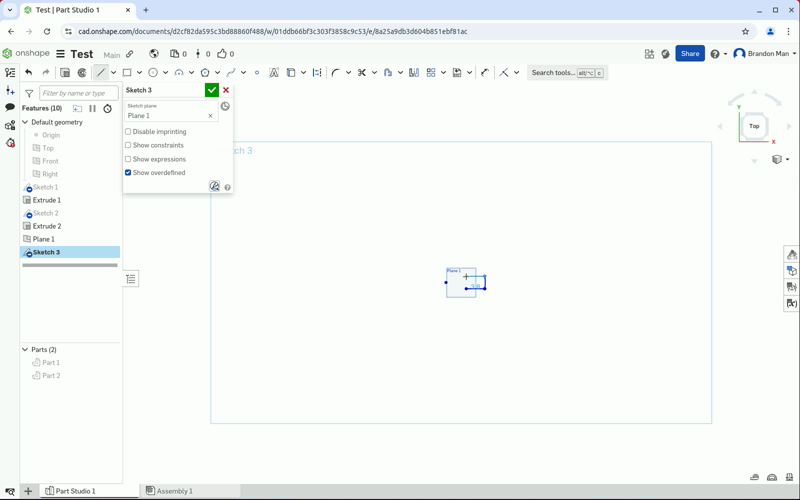
click(466, 276)
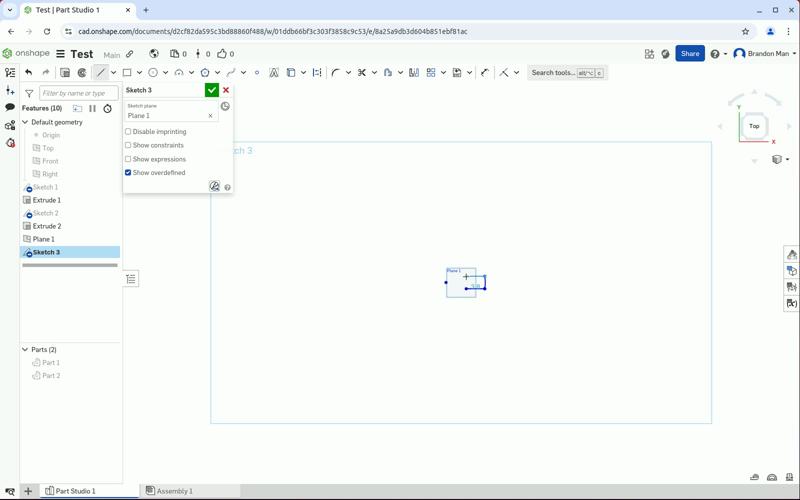
key_up(shift)
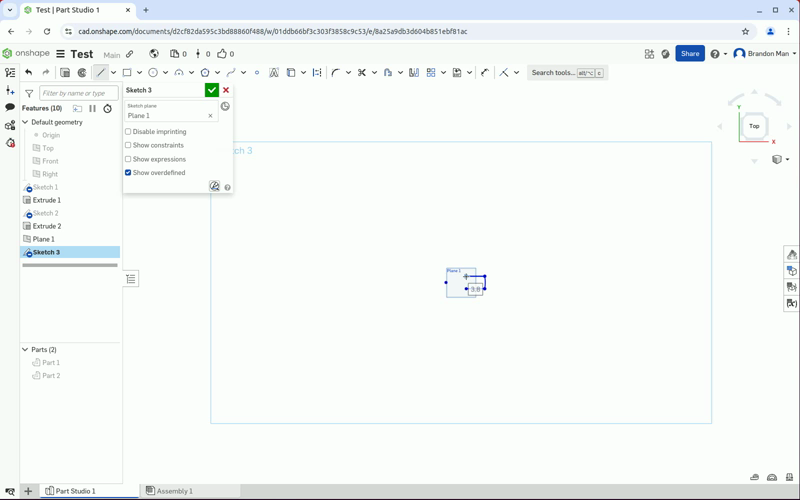
mouse_move(496, 276)
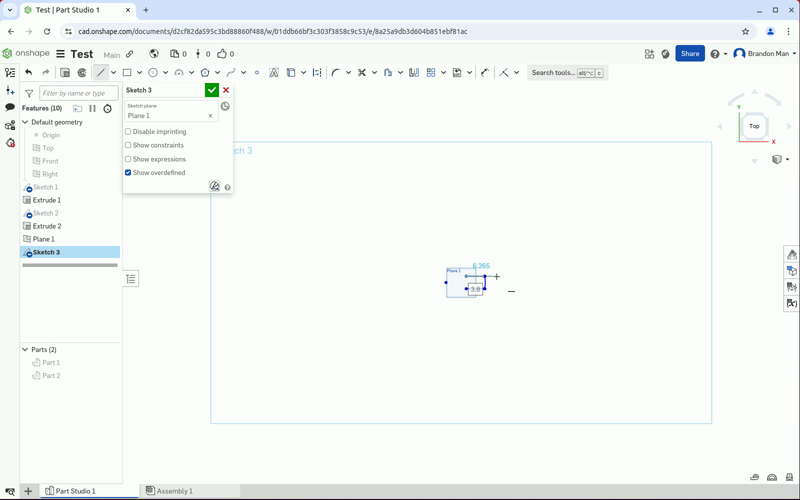
key_down(shift)
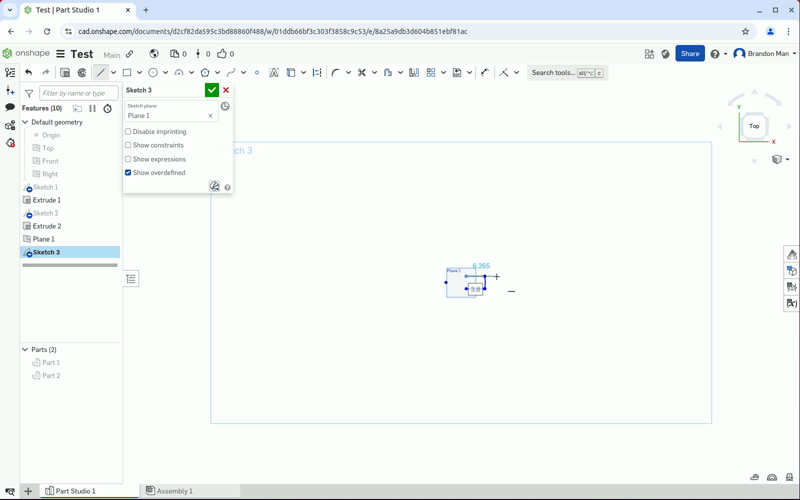
mouse_move(466, 288)
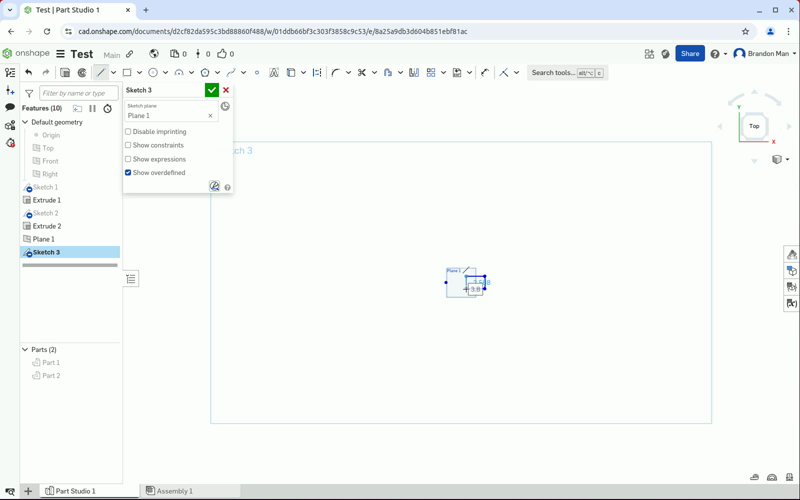
key_up(shift)
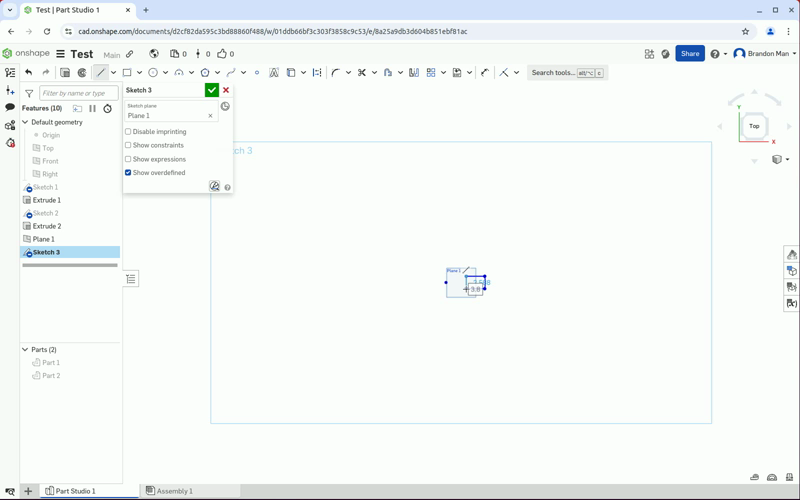
click(466, 288)
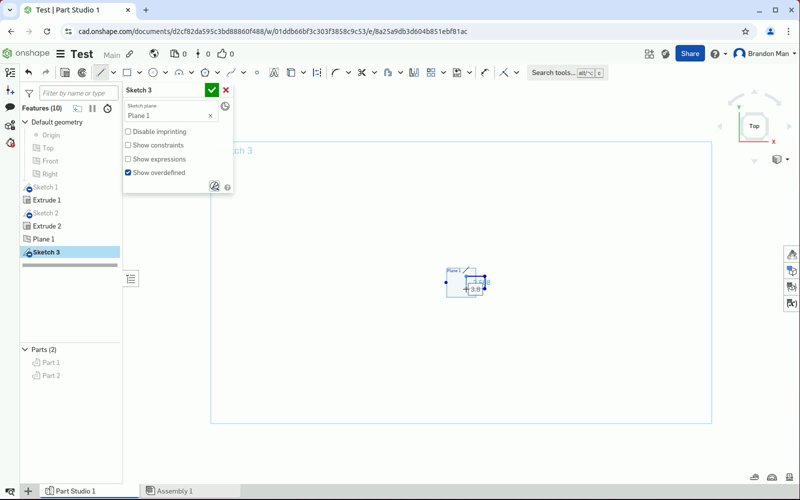
key(esc)
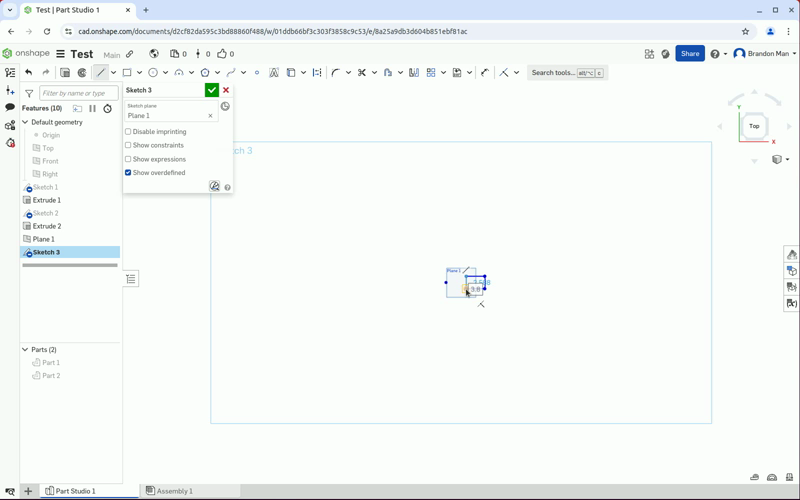
mouse_move(469, 281)
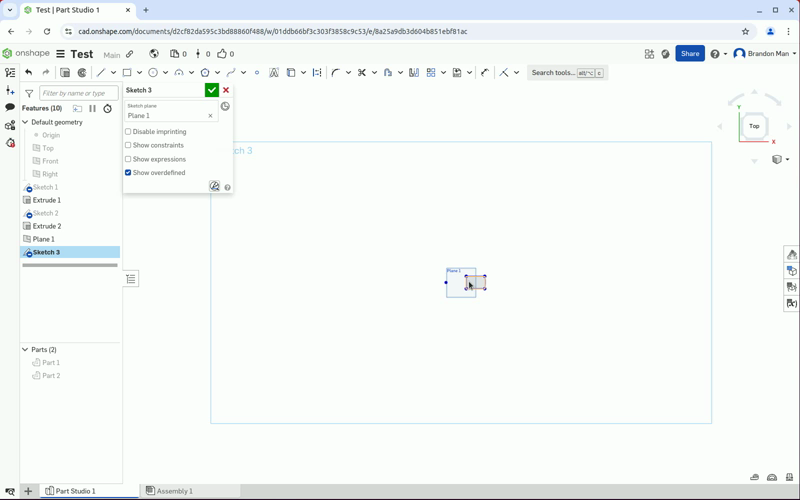
scroll(6)
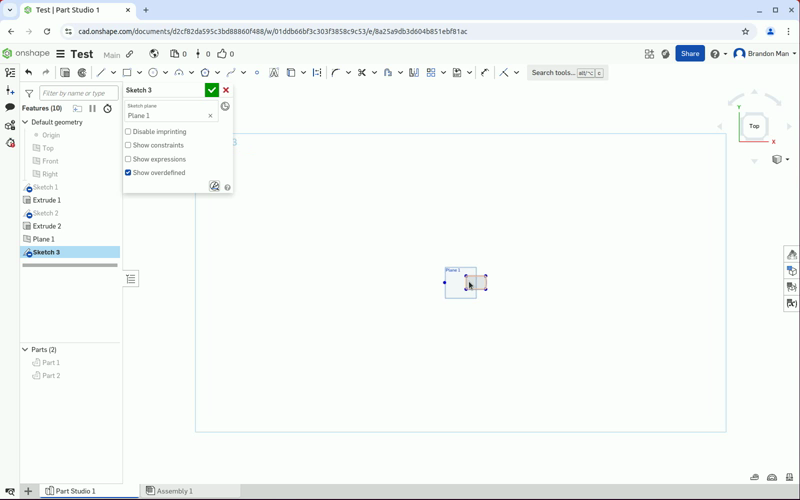
scroll(6)
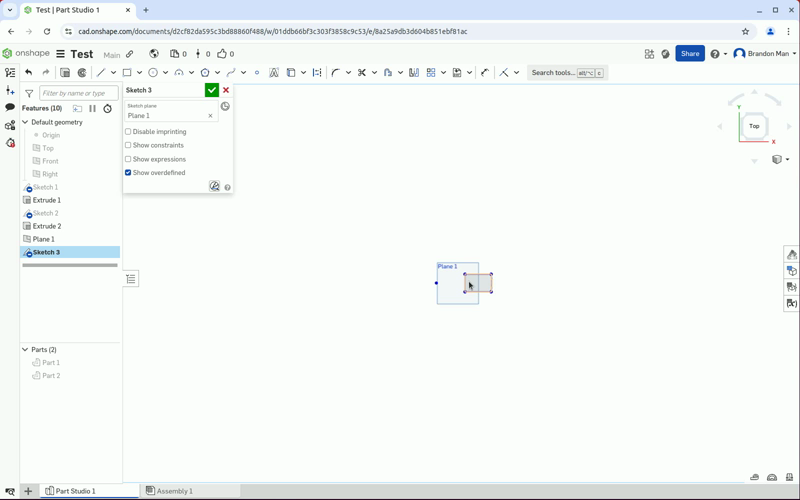
scroll(6)
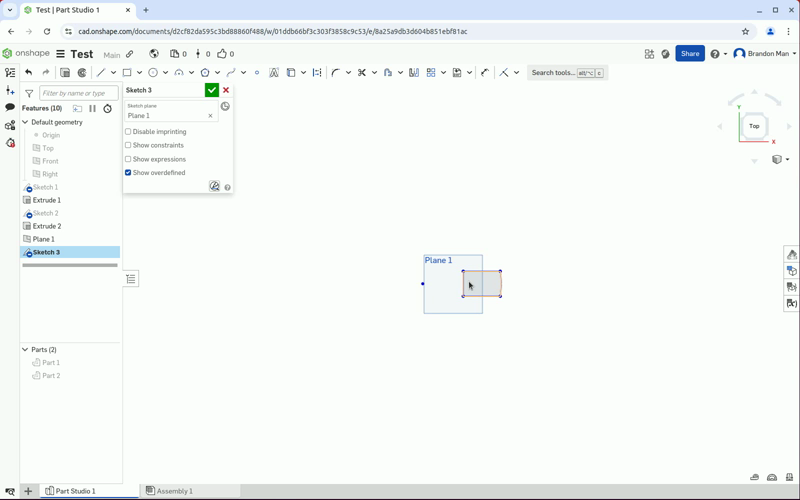
scroll(6)
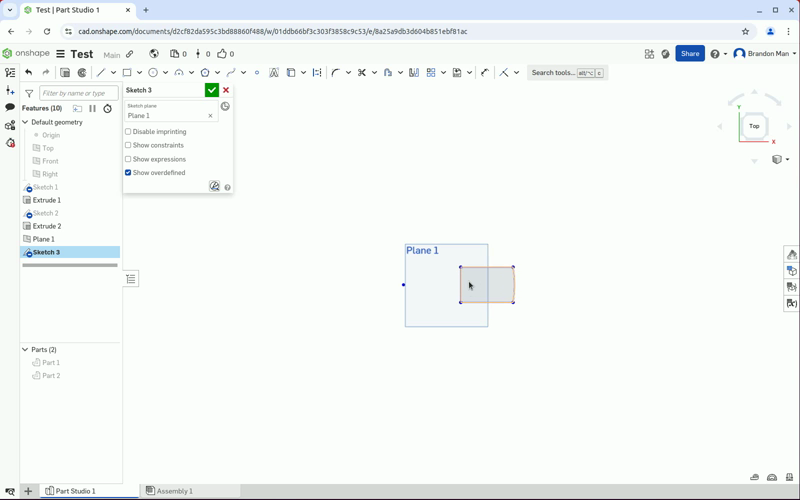
scroll(6)
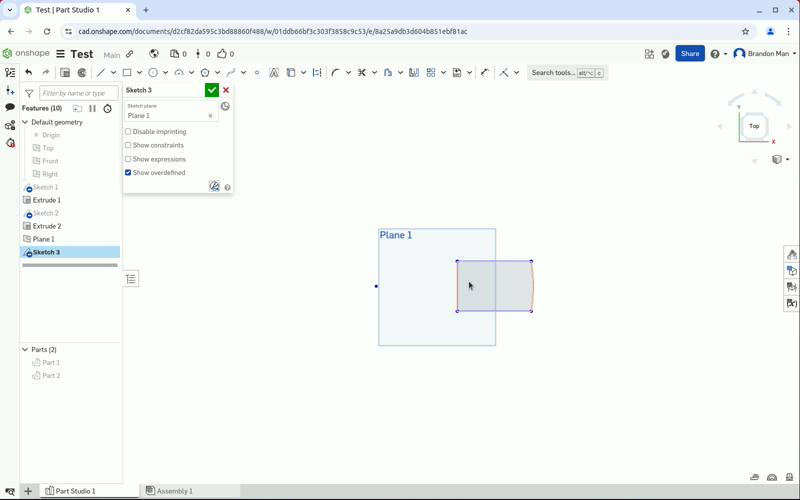
scroll(6)
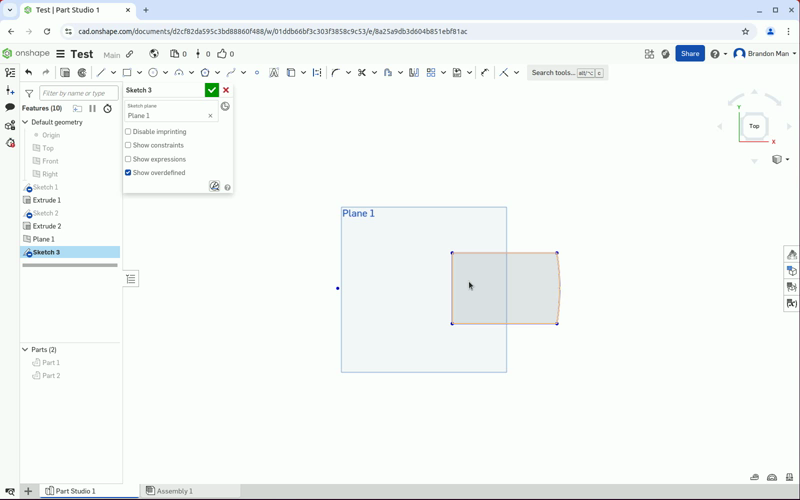
scroll(6)
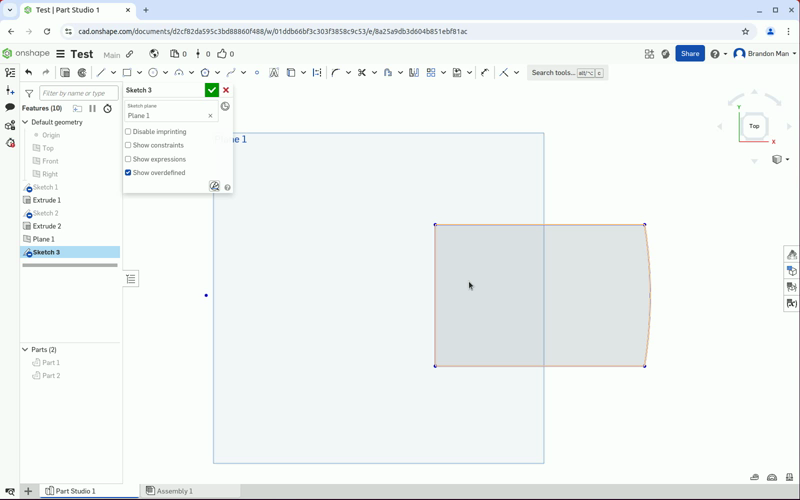
click(469, 281)
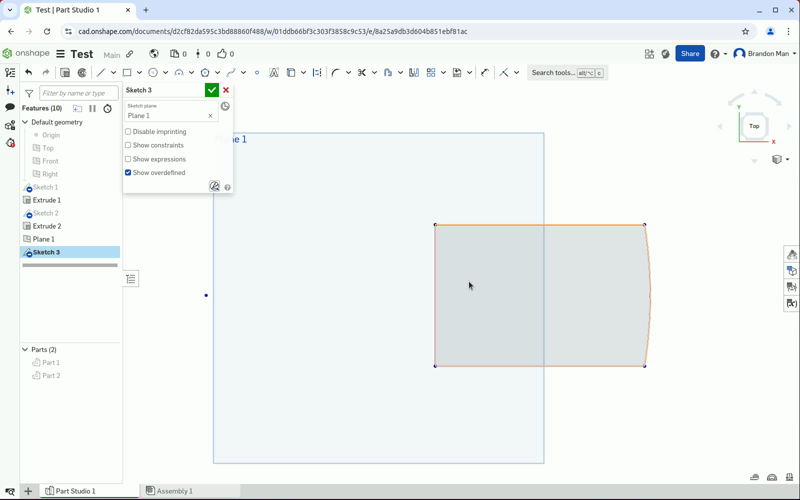
scroll(-6)
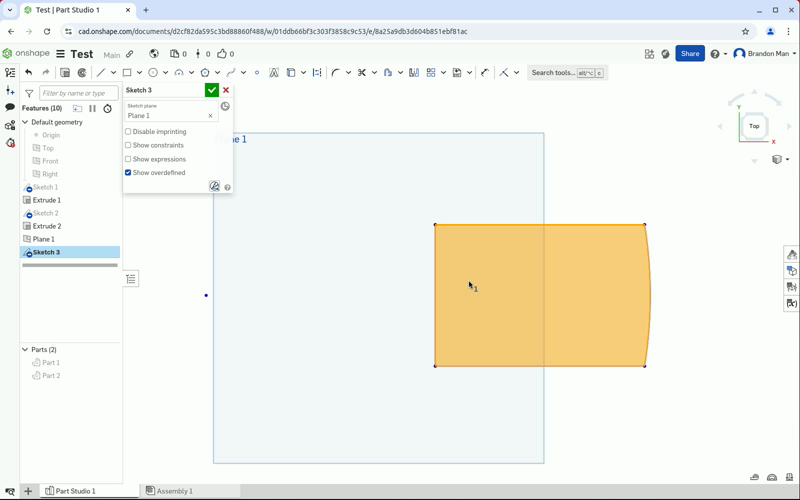
scroll(-6)
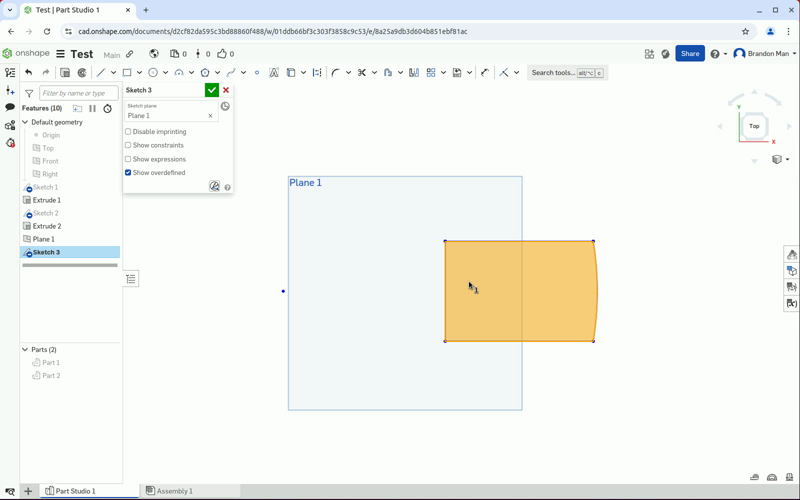
scroll(-6)
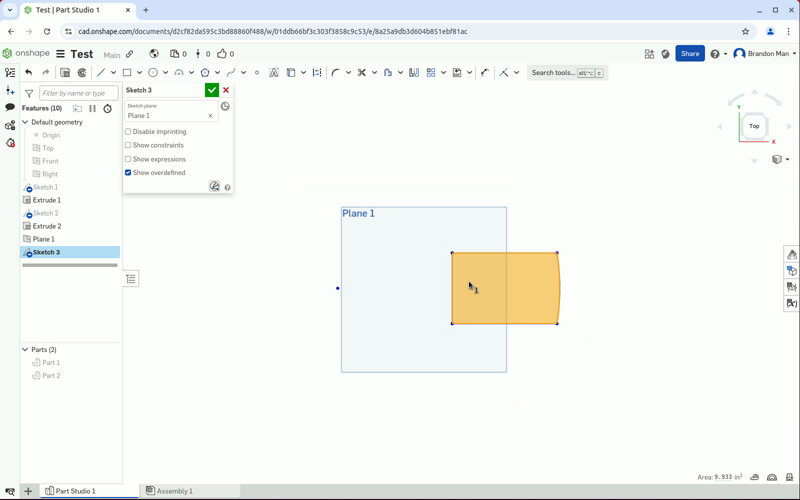
scroll(-6)
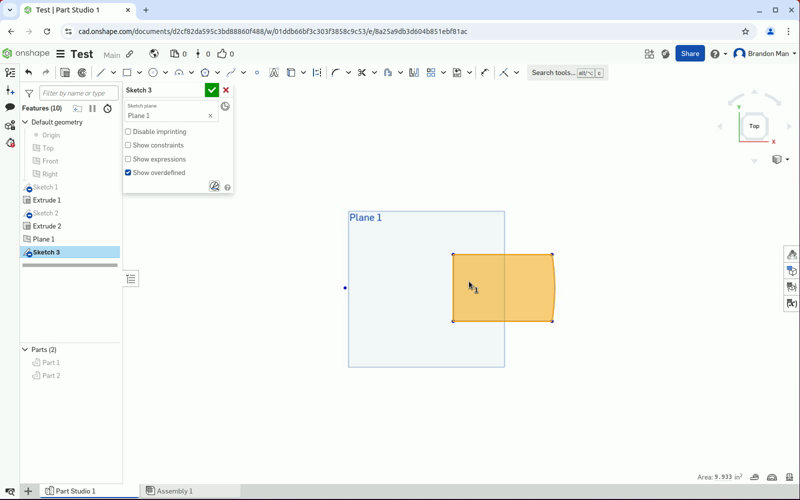
scroll(-6)
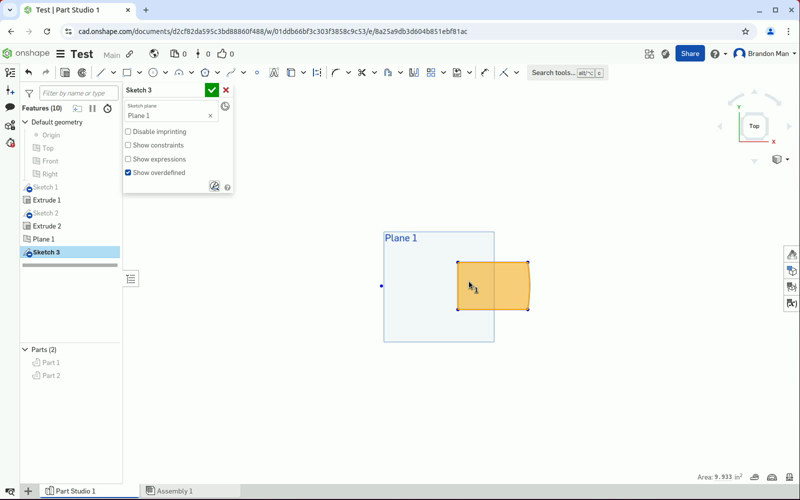
scroll(-6)
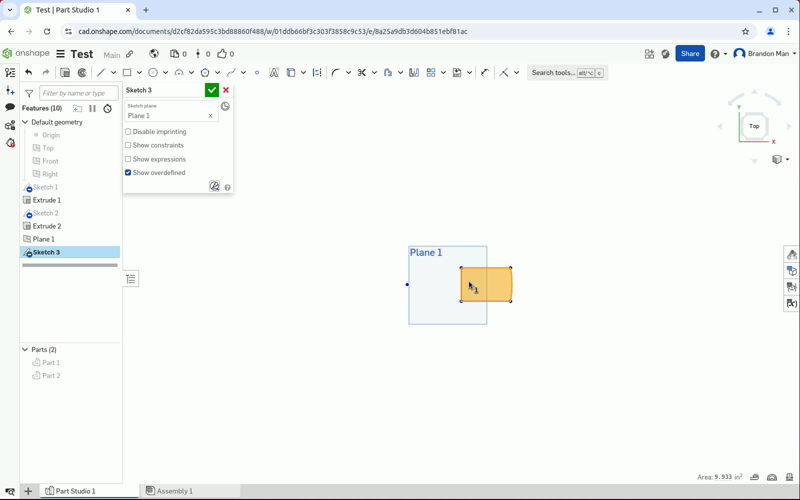
scroll(-6)
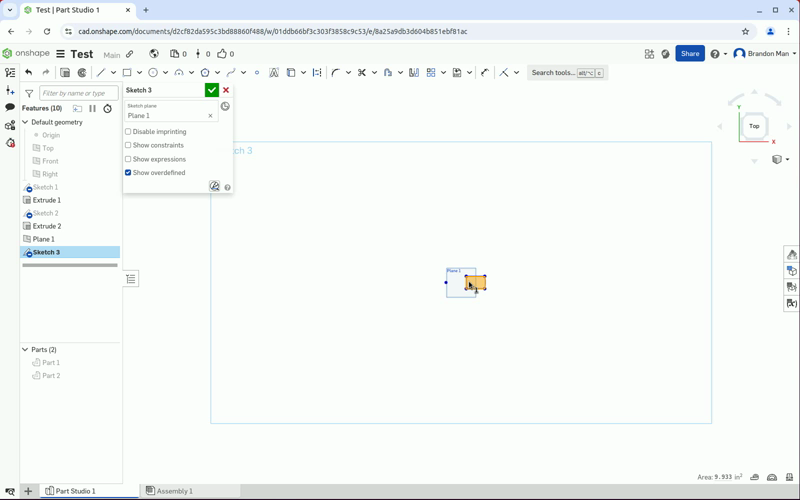
mouse_move(73, 352)
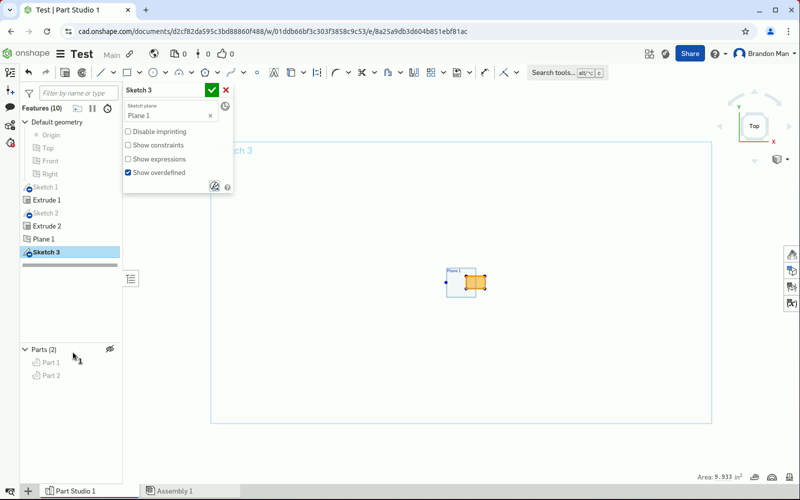
key(shift+y)
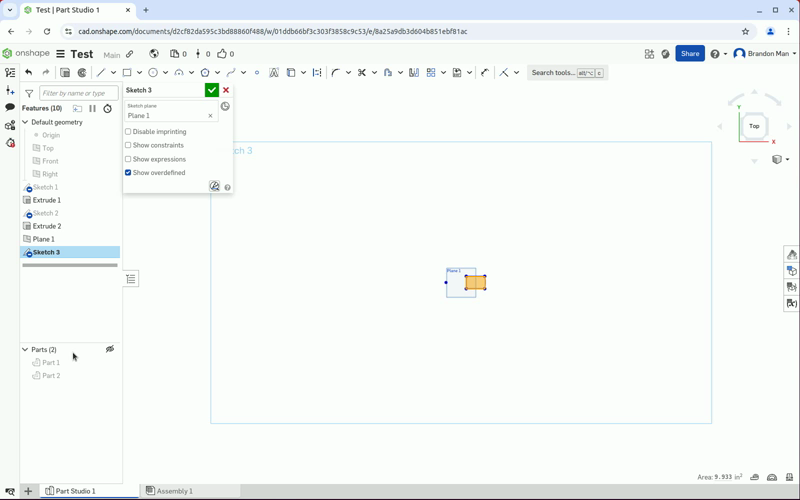
key(shift+e)
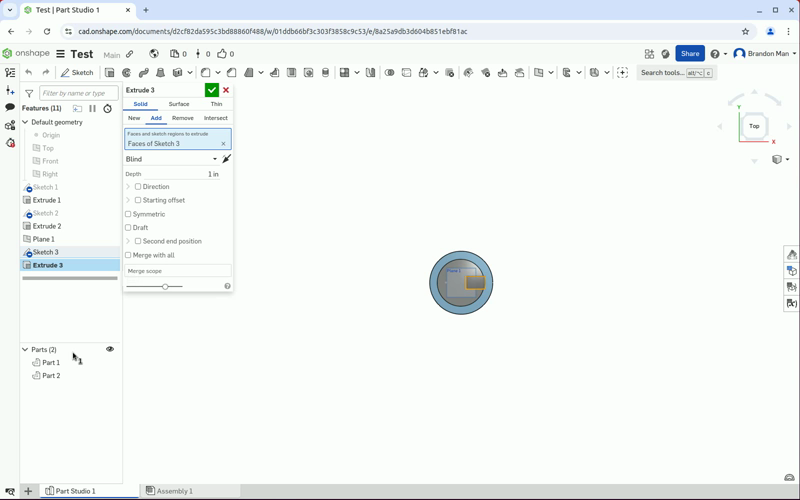
mouse_move(143, 106)
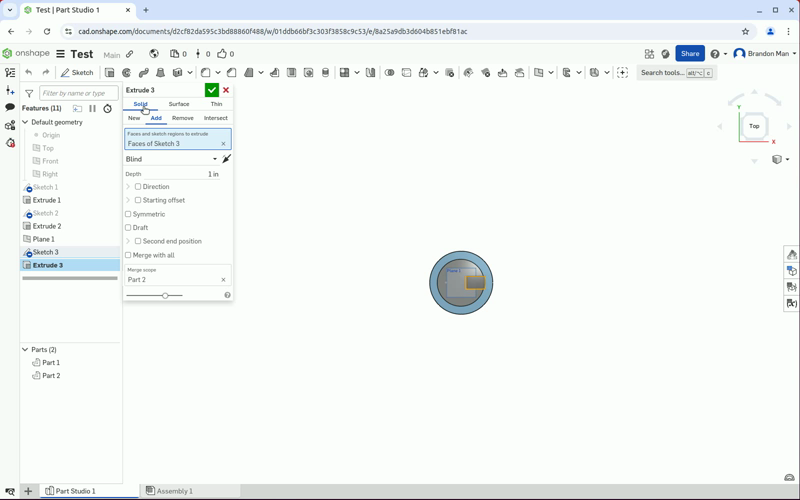
click(143, 106)
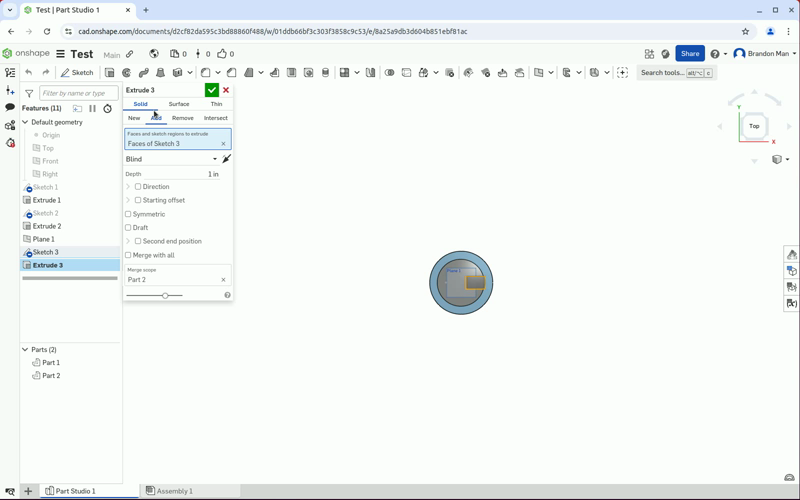
mouse_move(186, 120)
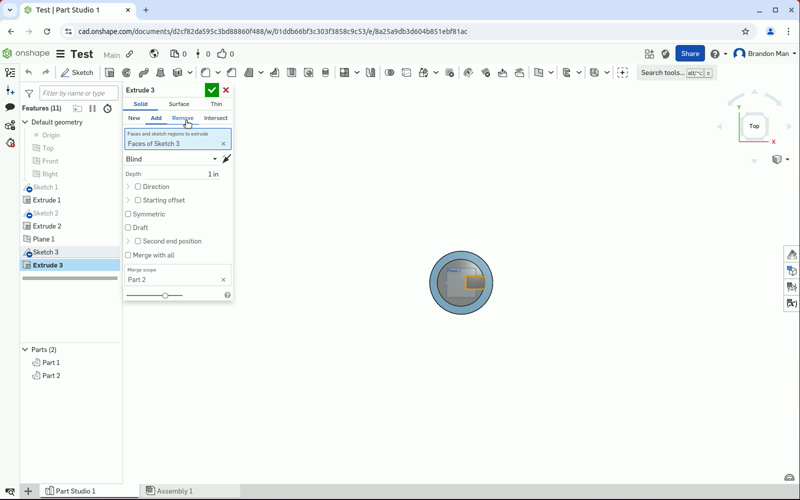
click(186, 120)
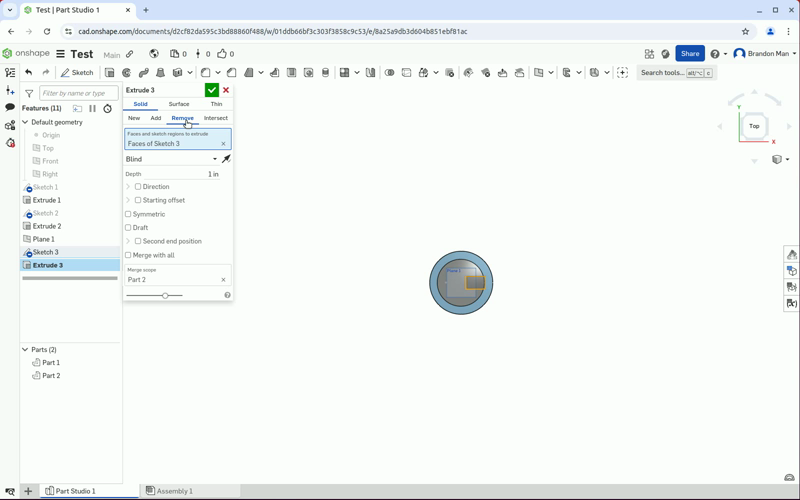
key(tab, 4)
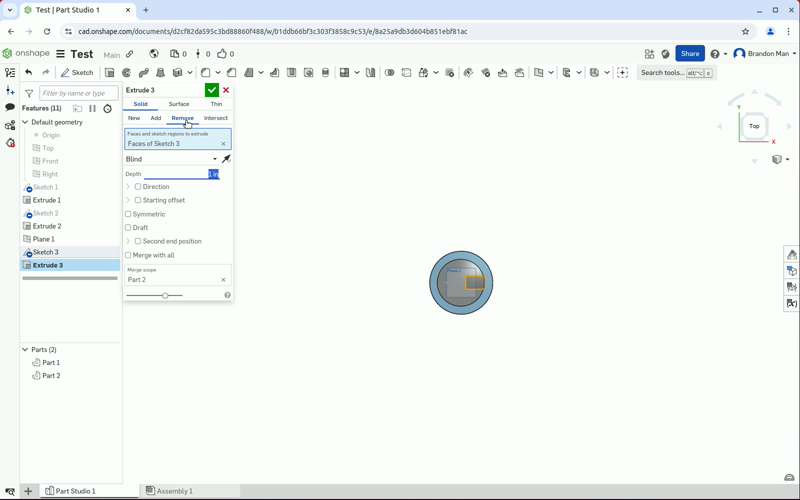
text(1.685)
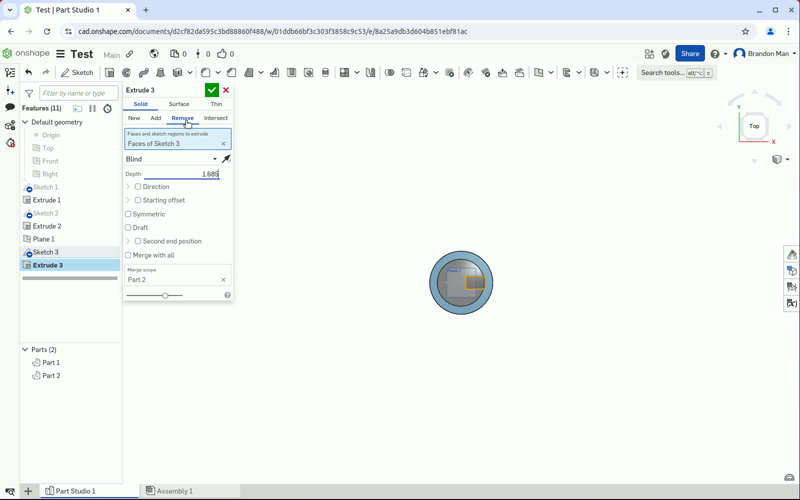
key(tab, 6)
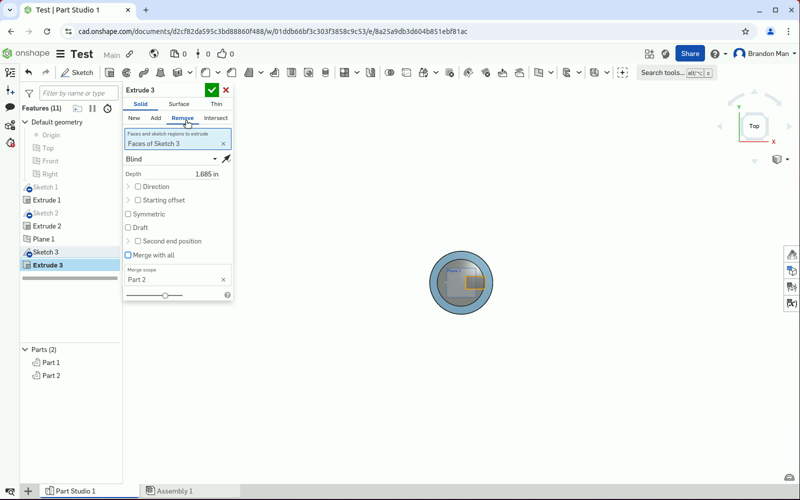
key(space)
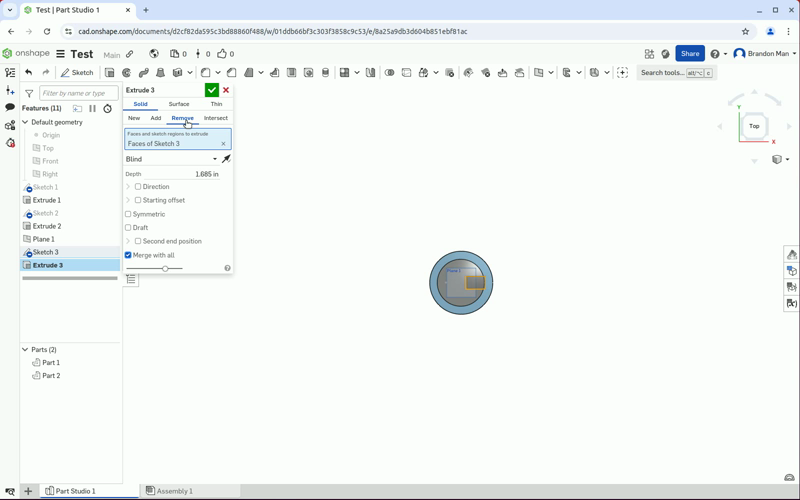
key(enter)
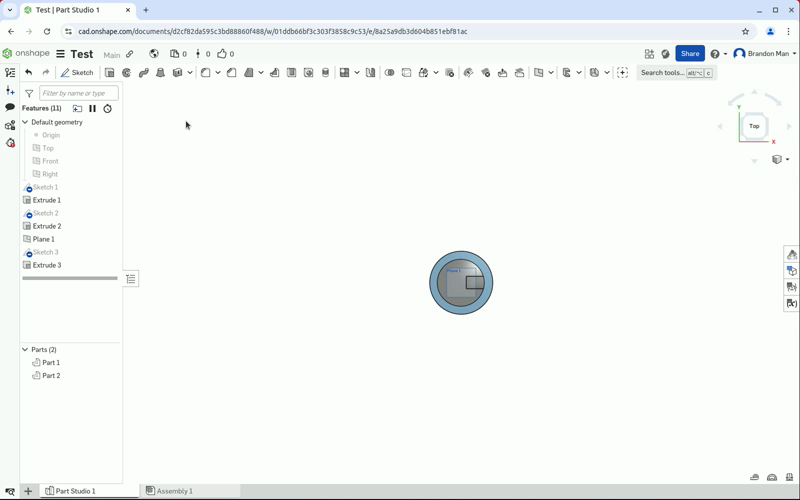
key(shift+h)
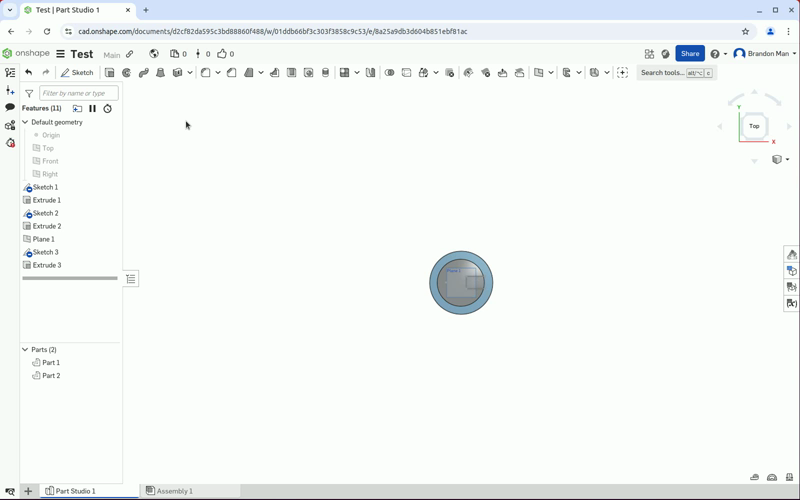
key(shift+h)
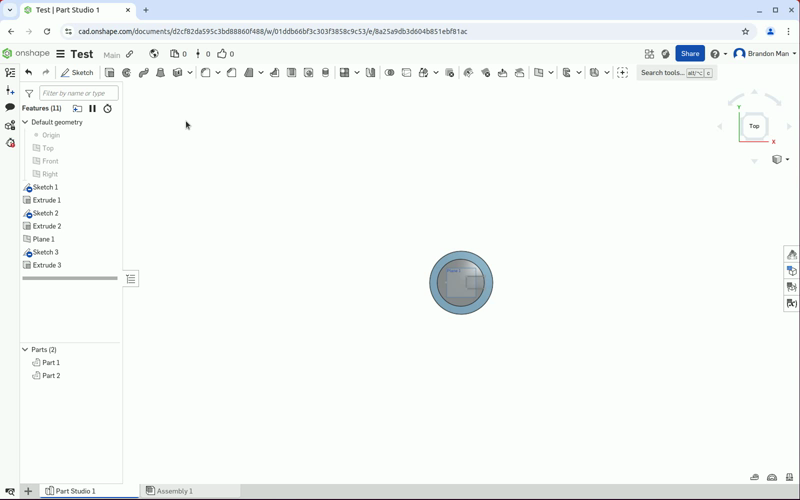
key(shift+7)
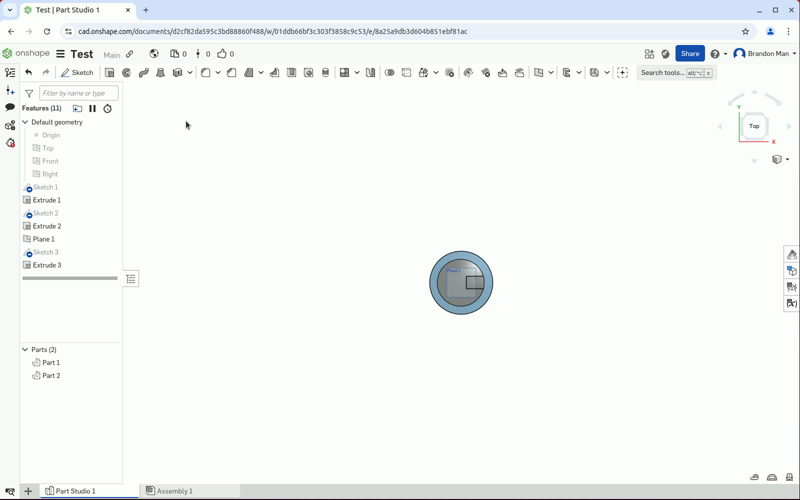
key(up, 3)
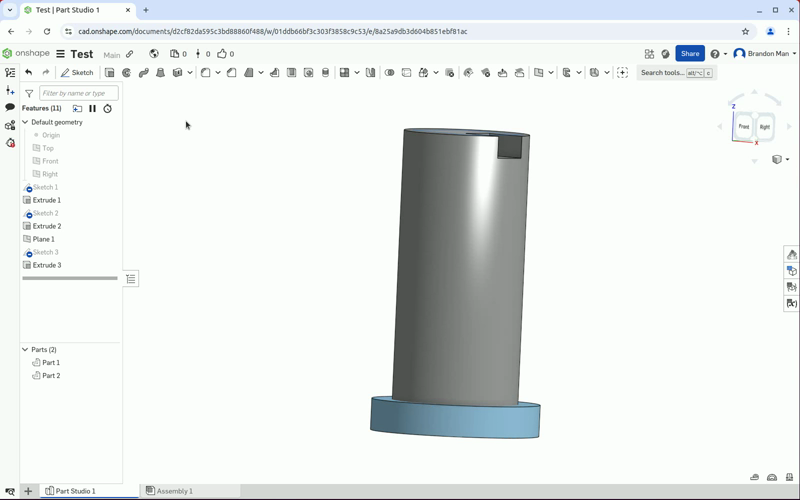
key(left, 3)
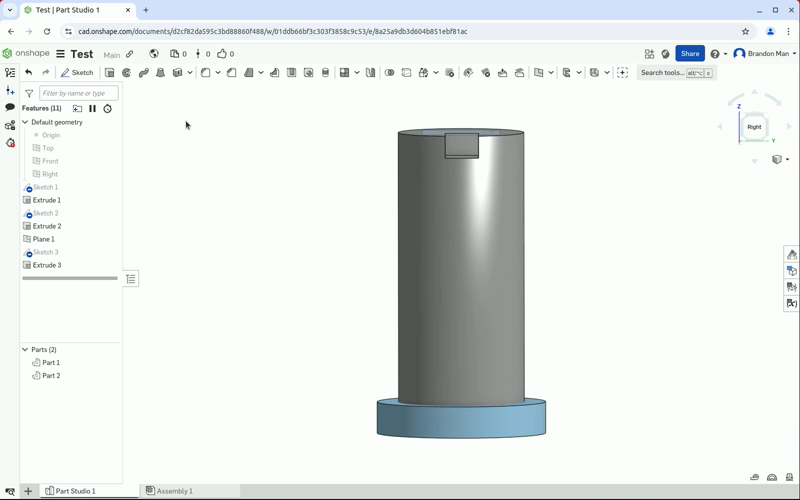
key(right, 3)
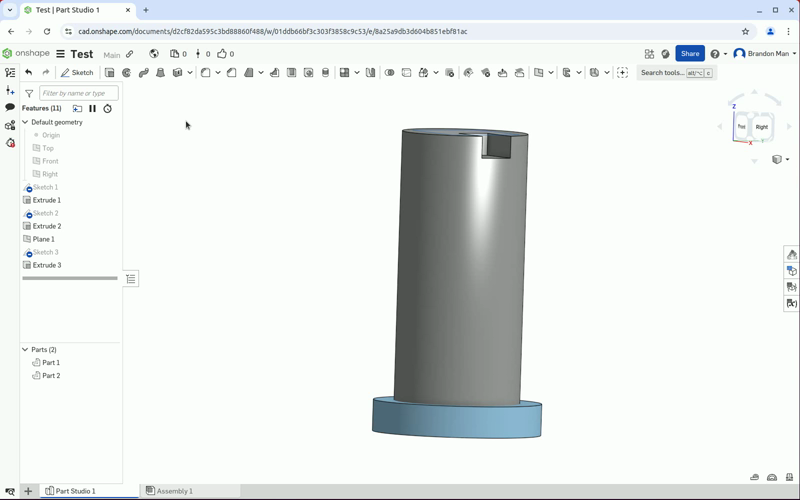
key(down, 3)
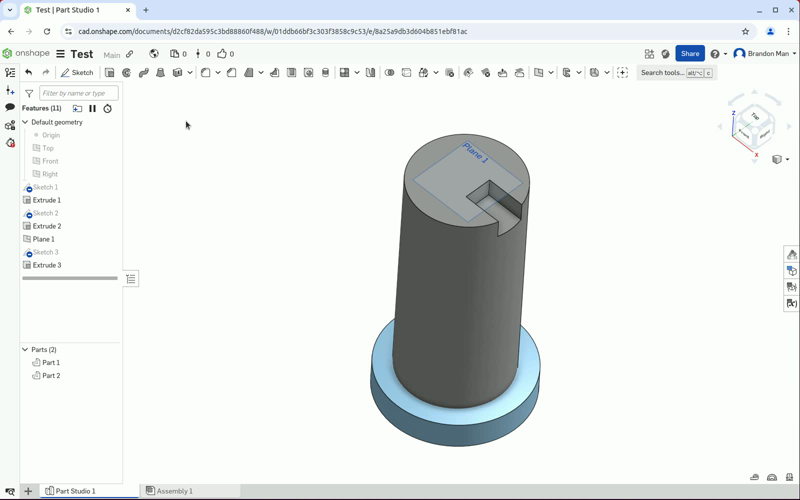
mouse_move(73, 189)
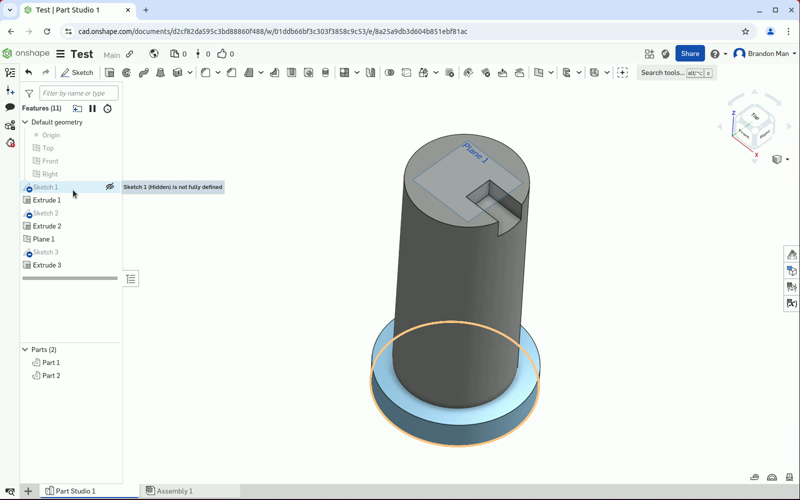
click(73, 189)